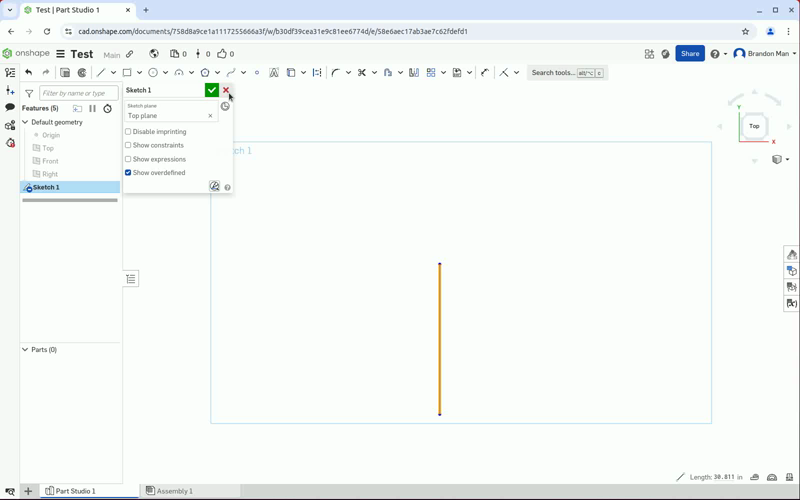
key(shift+h)
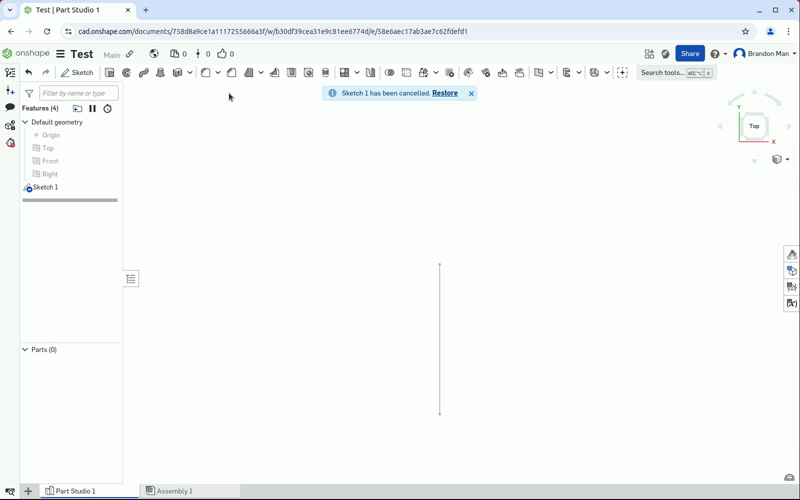
mouse_move(73, 352)
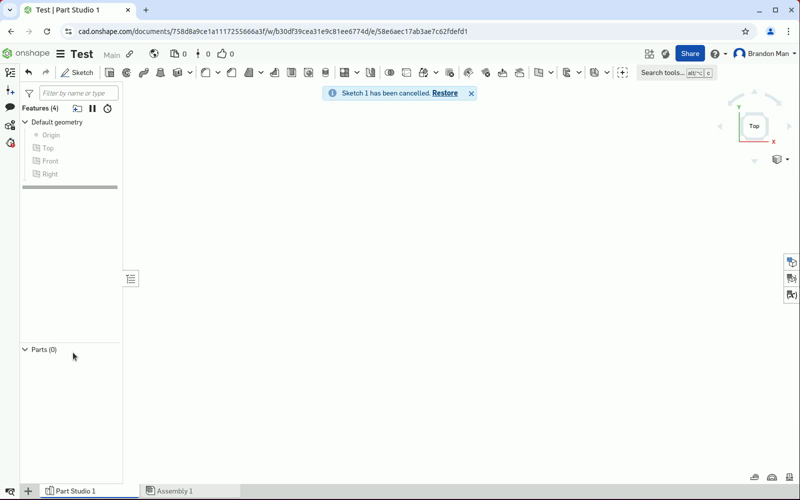
key(y)
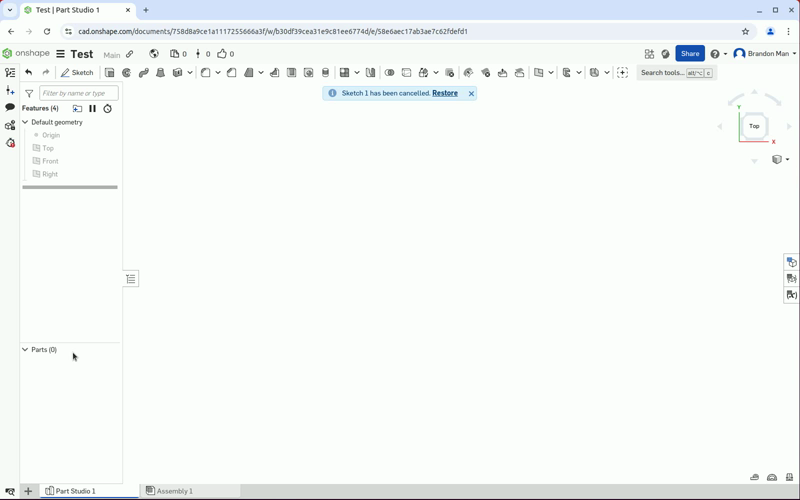
key(shift+p)
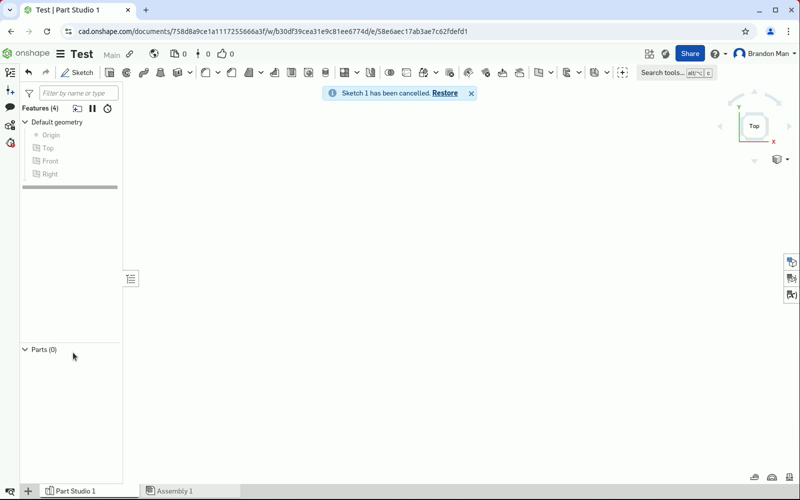
key(space)
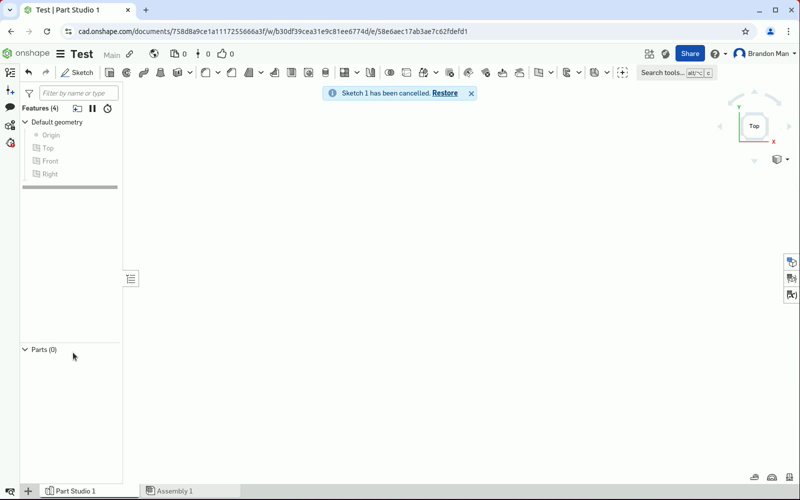
key_down(shift)
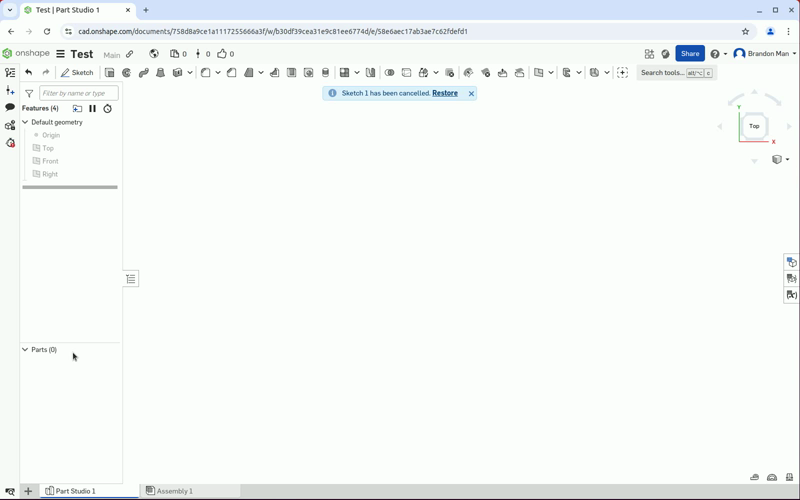
key(up)
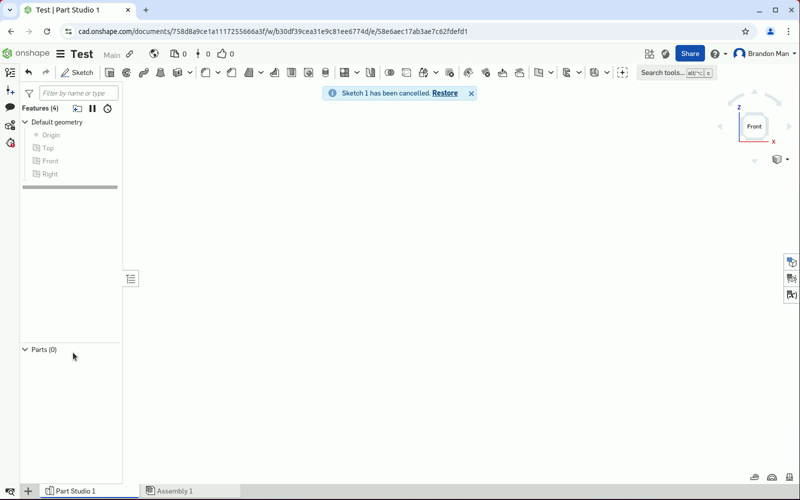
key_up(shift)
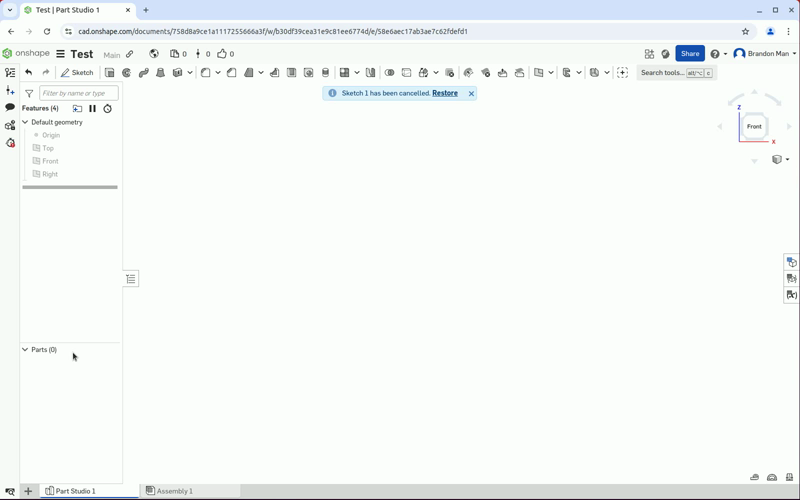
mouse_move(73, 352)
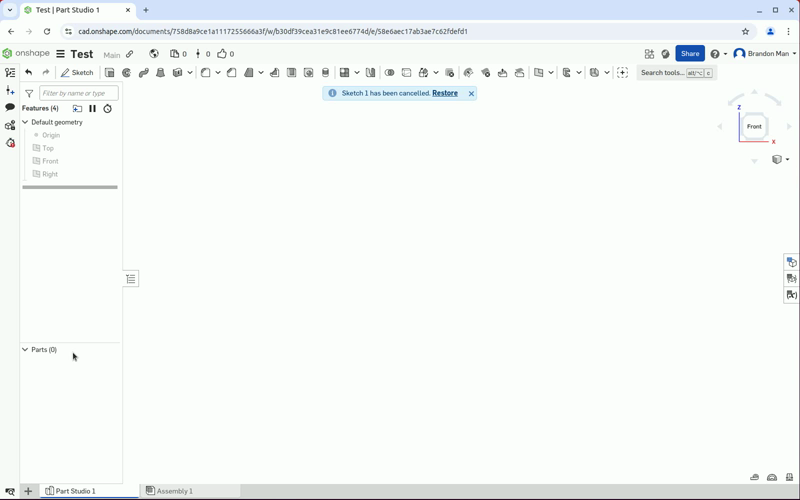
key(shift+y)
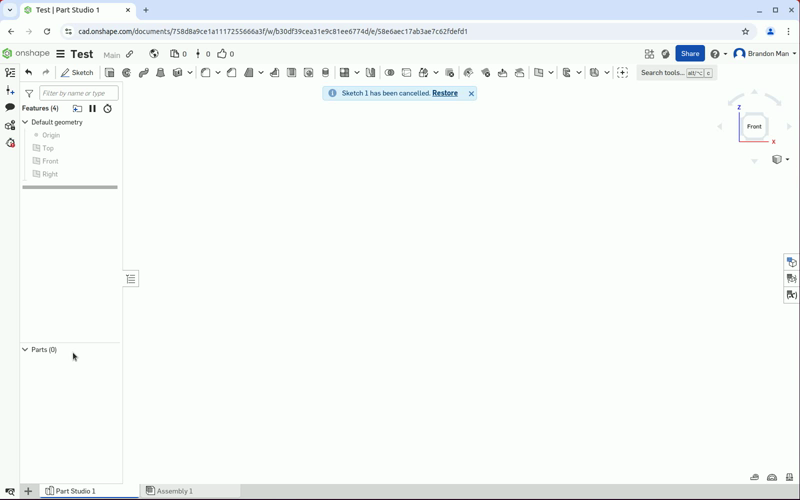
key(shift+s)
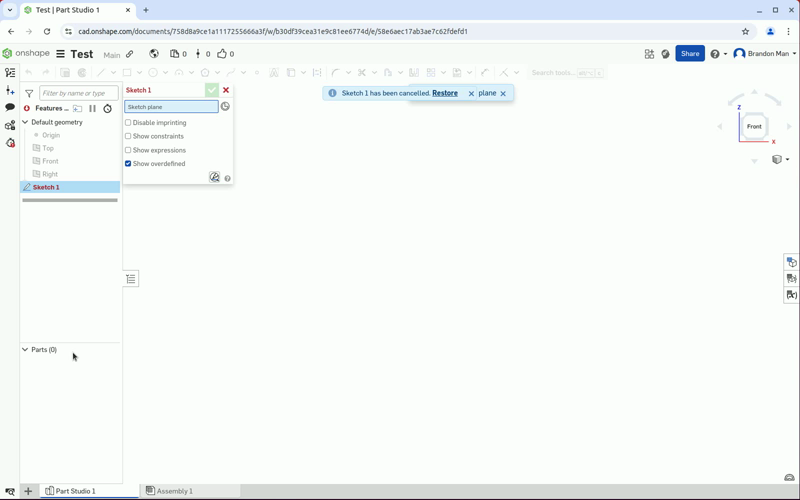
mouse_move(73, 163)
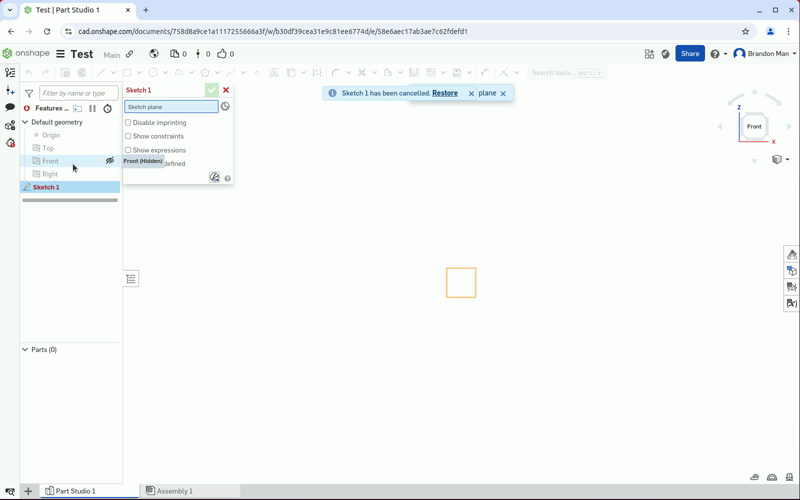
click(73, 163)
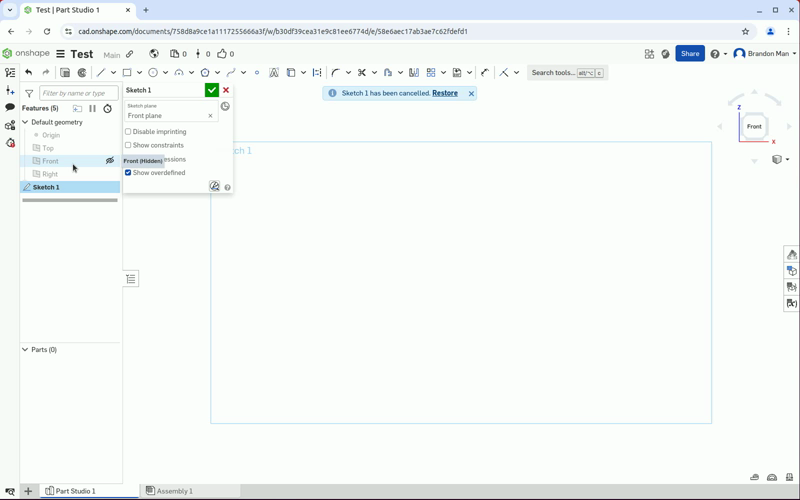
mouse_move(73, 352)
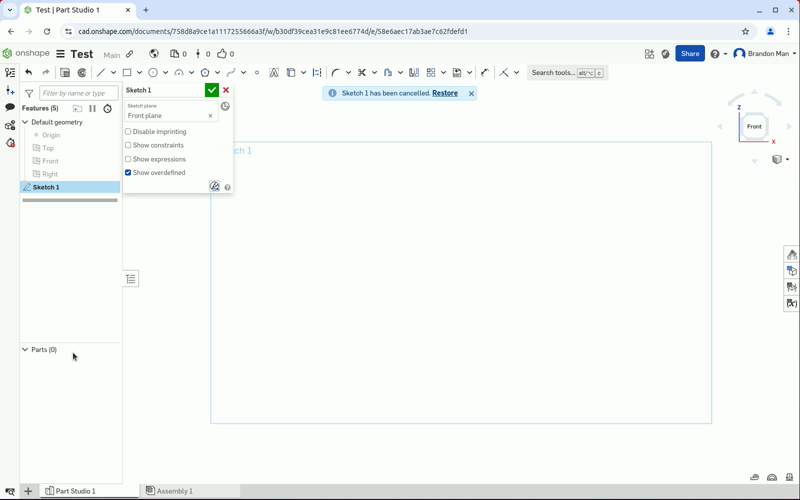
key(y)
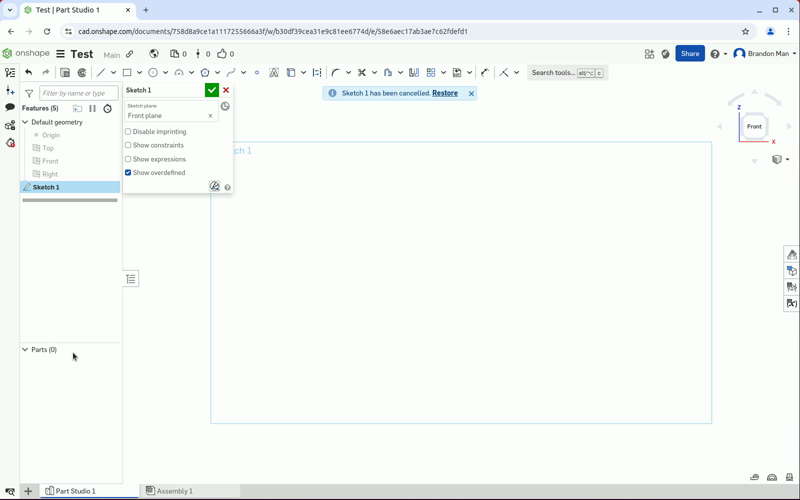
key(l)
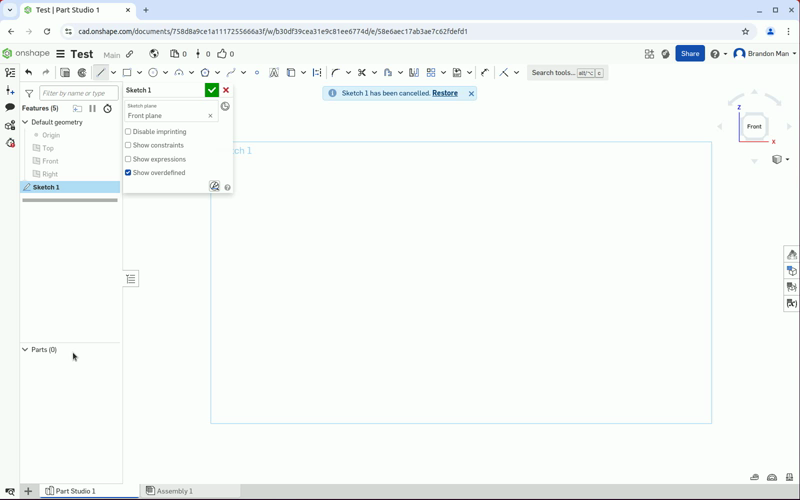
key_down(shift)
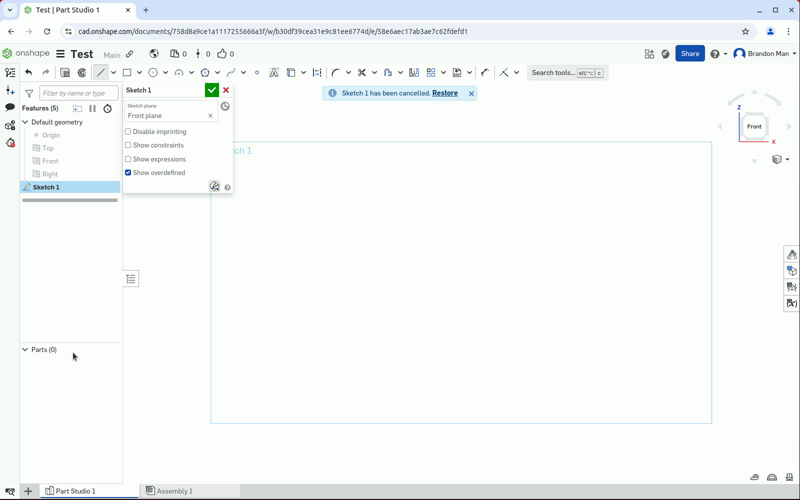
mouse_move(348, 339)
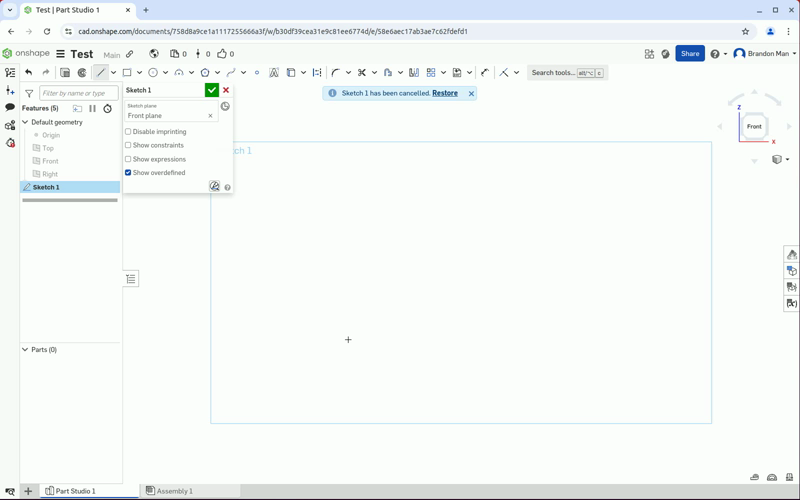
click(348, 339)
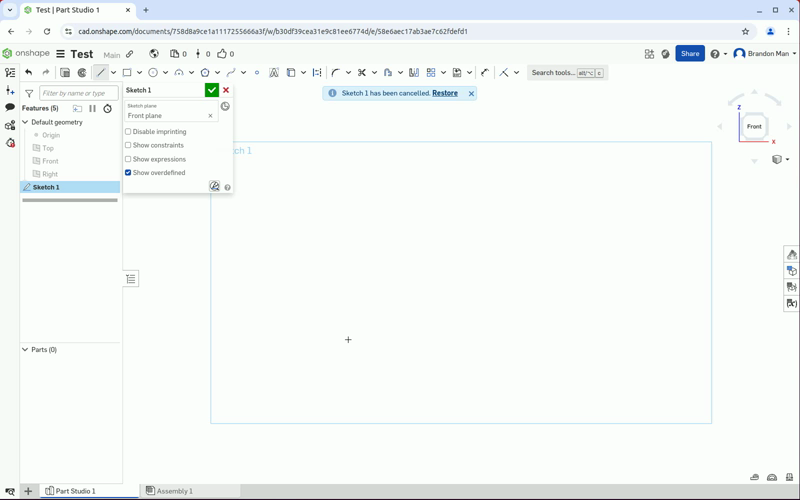
key_up(shift)
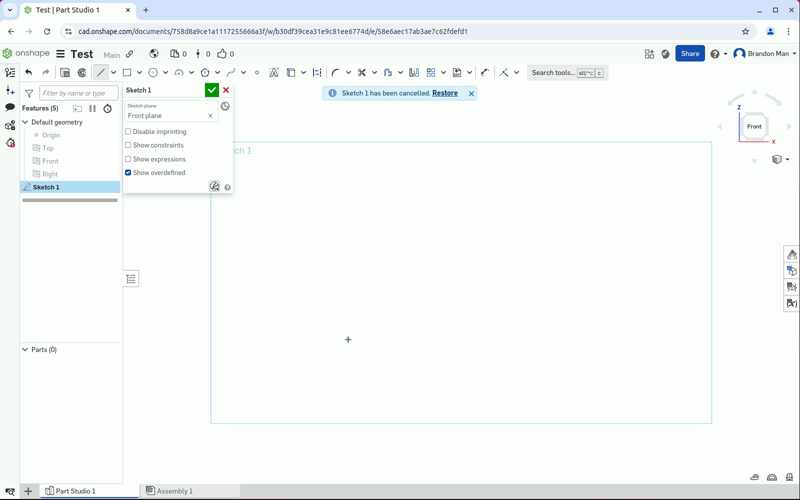
key_down(shift)
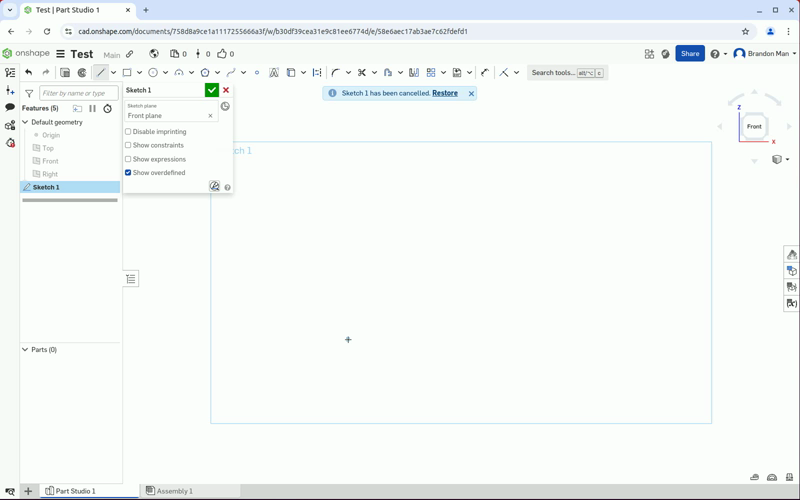
mouse_move(572, 339)
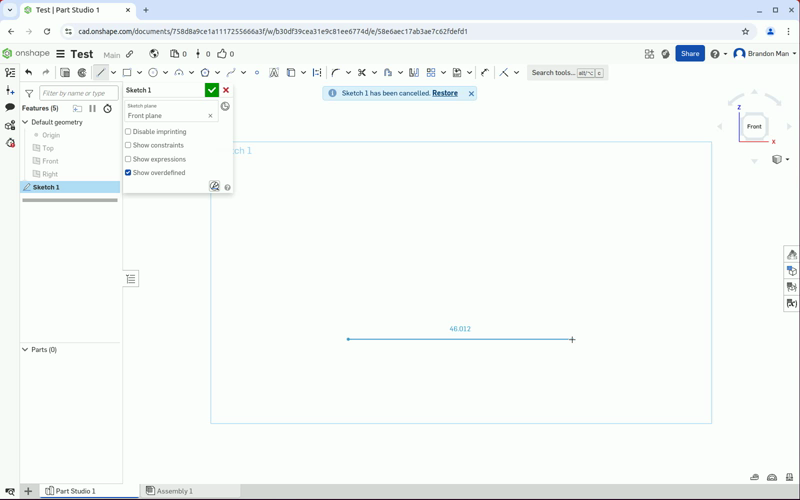
click(572, 339)
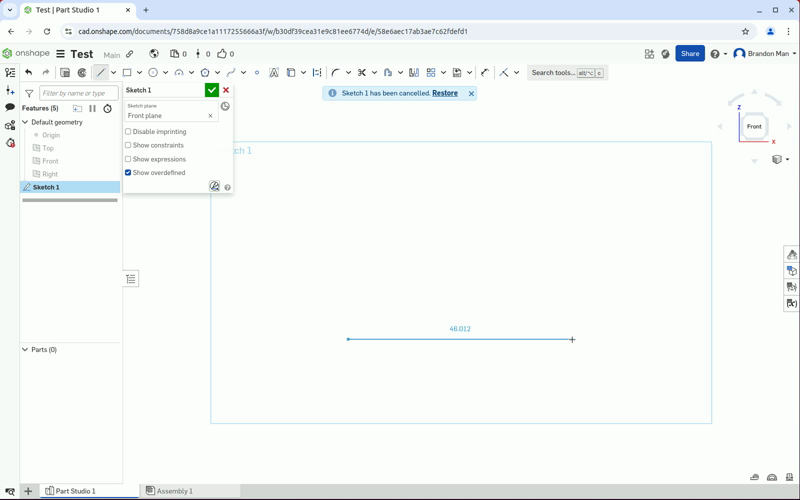
key_up(shift)
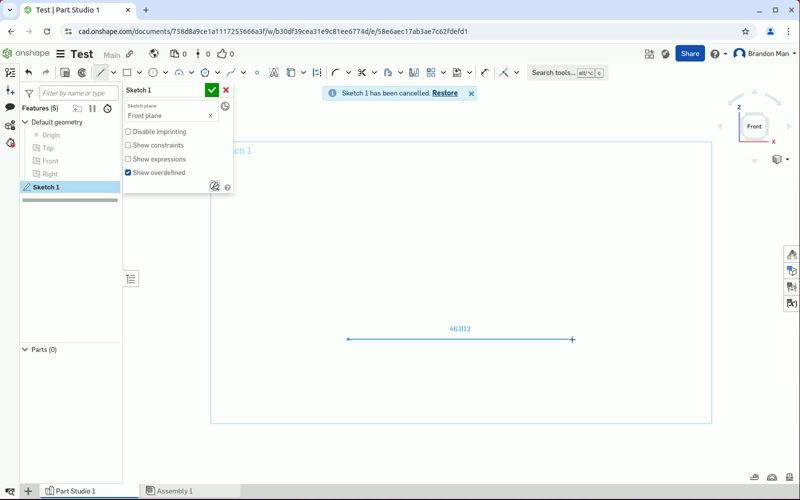
key_down(shift)
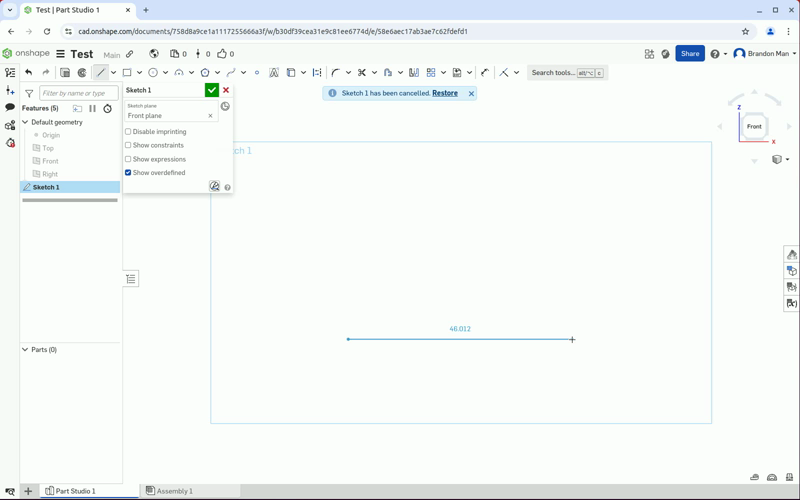
mouse_move(572, 226)
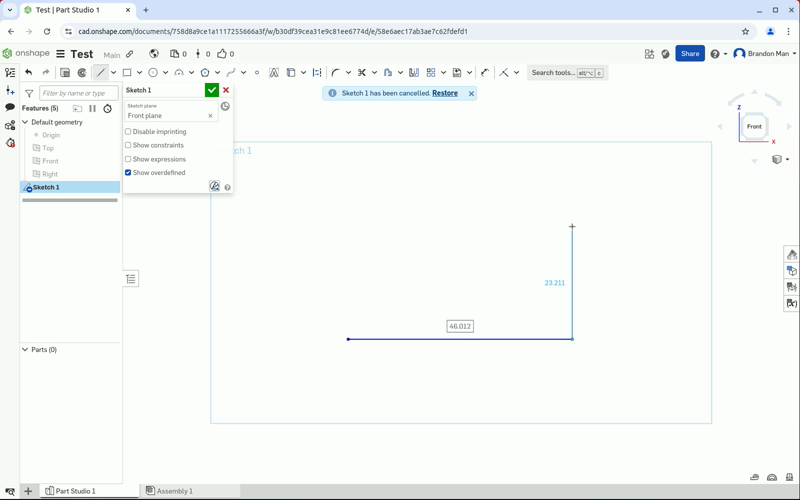
click(572, 226)
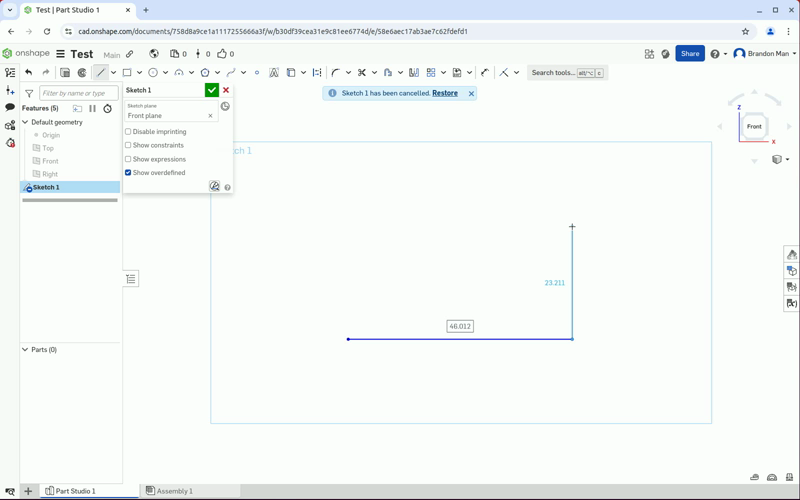
key_up(shift)
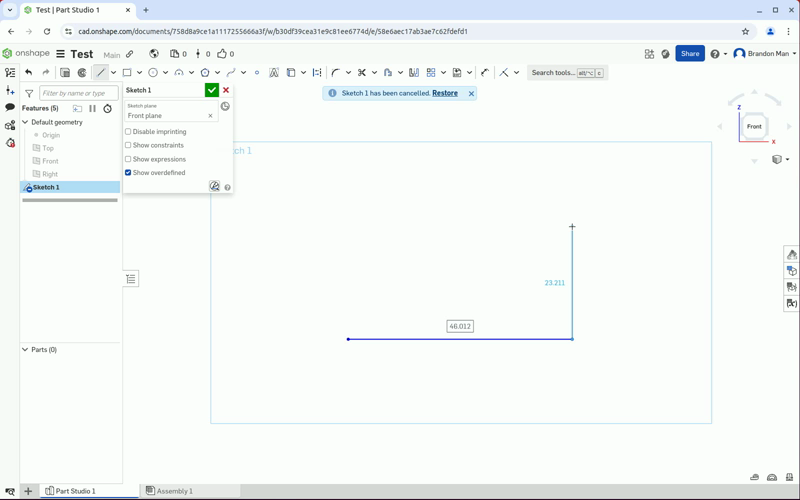
key_down(shift)
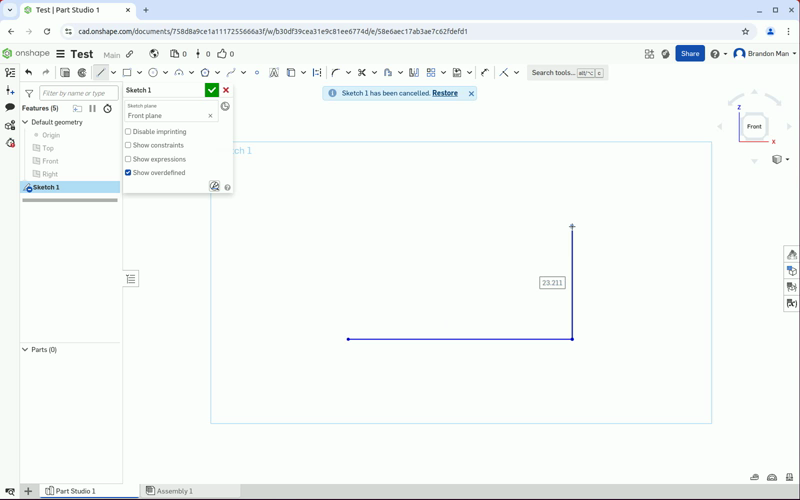
mouse_move(348, 226)
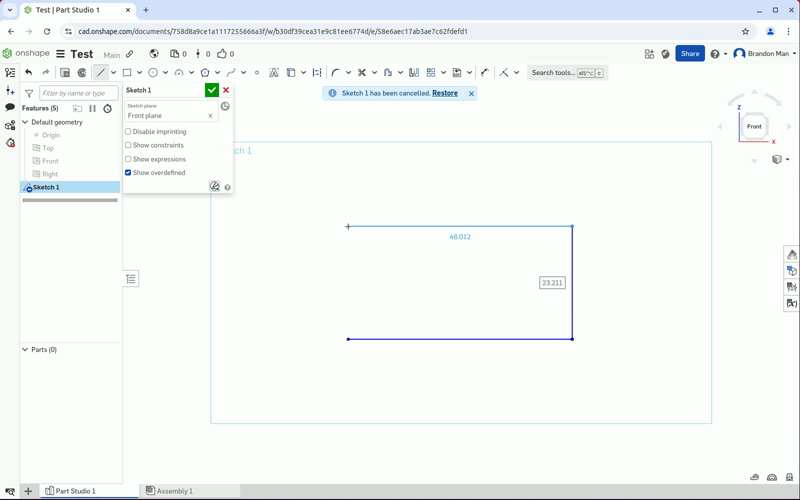
click(348, 226)
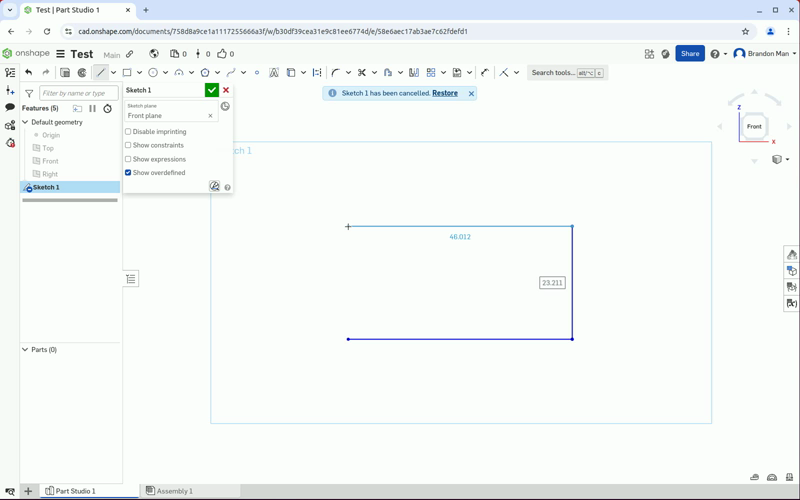
key_up(shift)
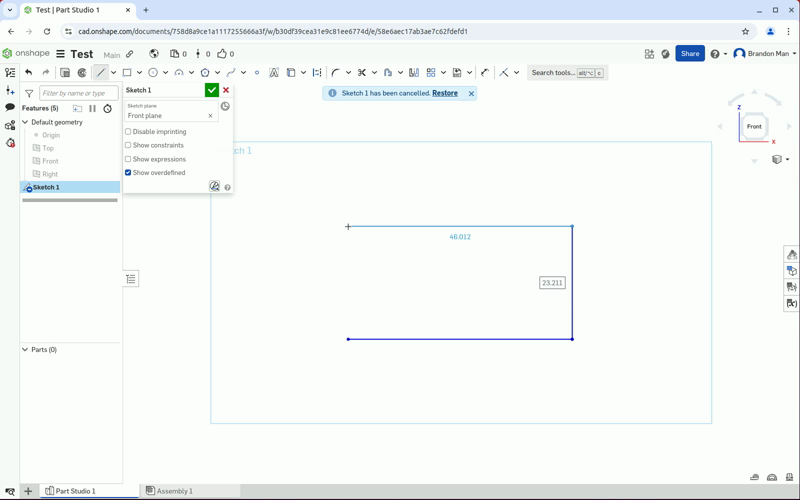
key_down(shift)
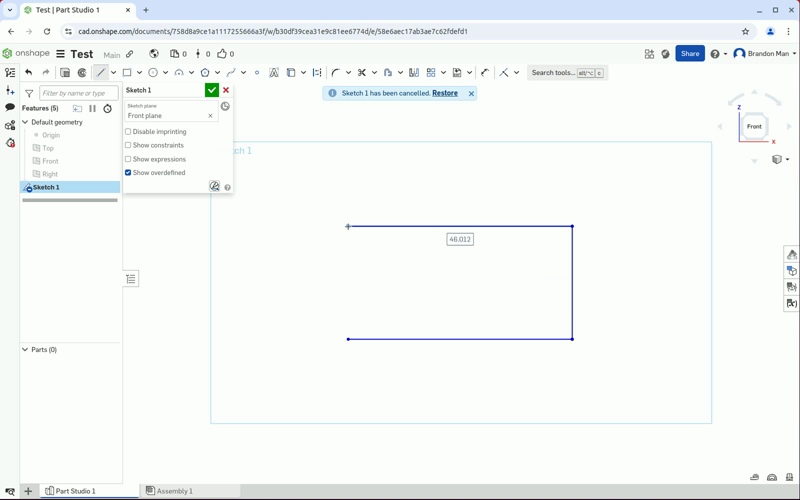
mouse_move(348, 339)
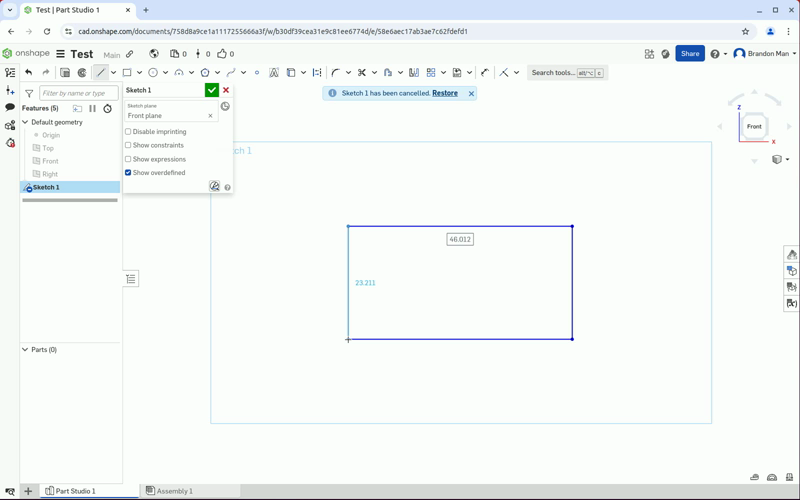
key_up(shift)
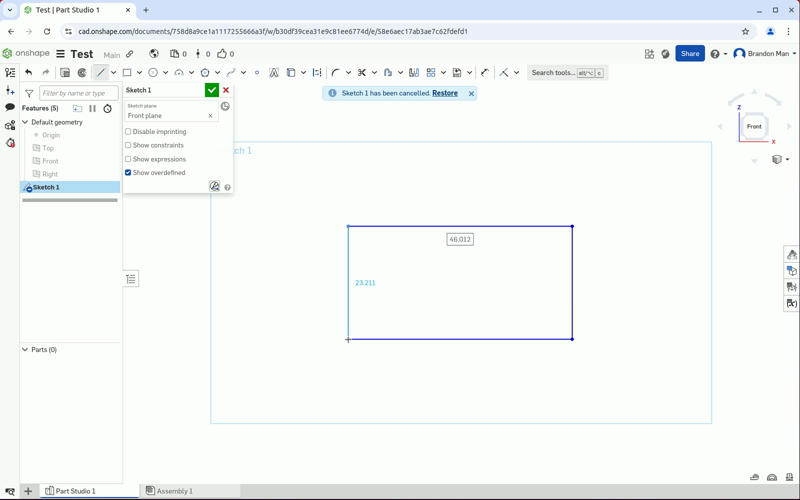
click(348, 339)
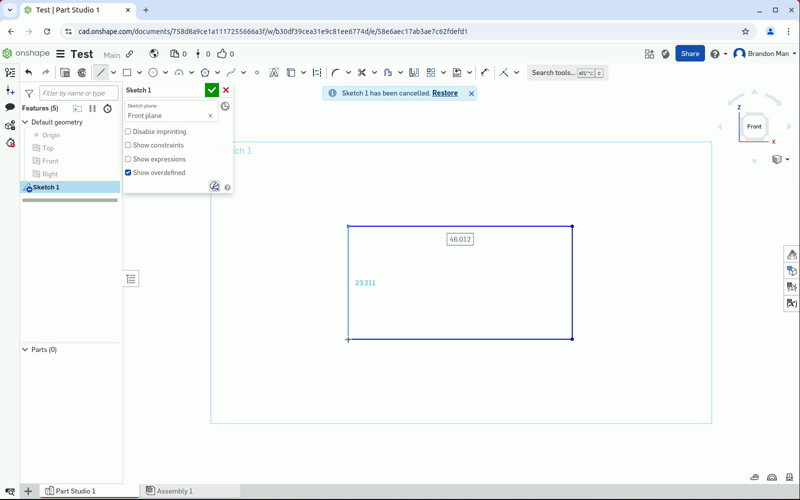
key(esc)
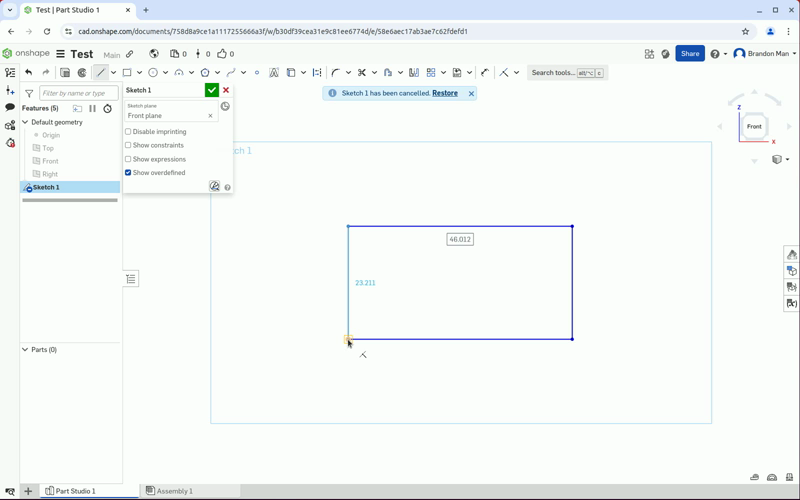
mouse_move(416, 269)
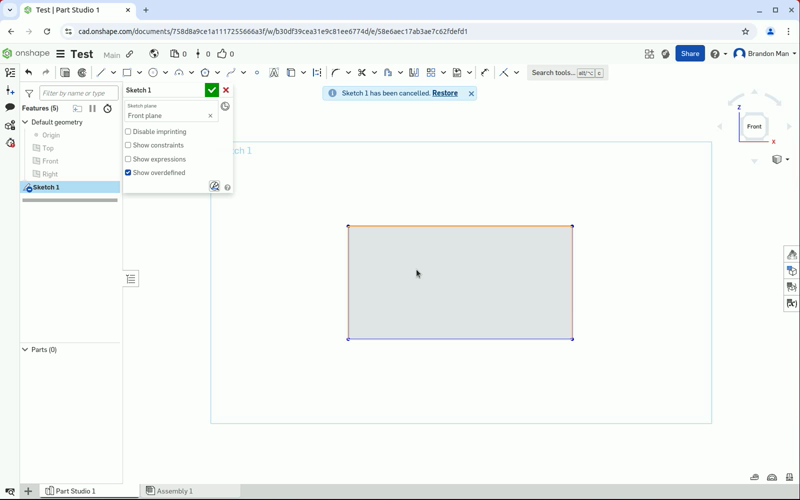
click(416, 269)
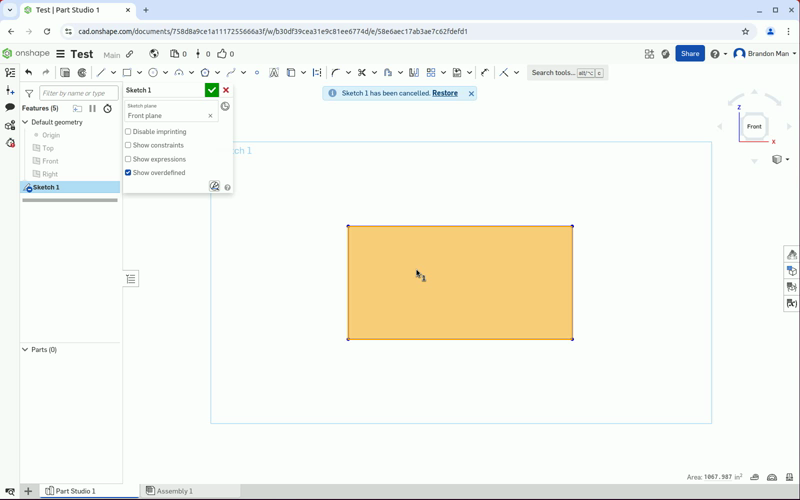
mouse_move(73, 352)
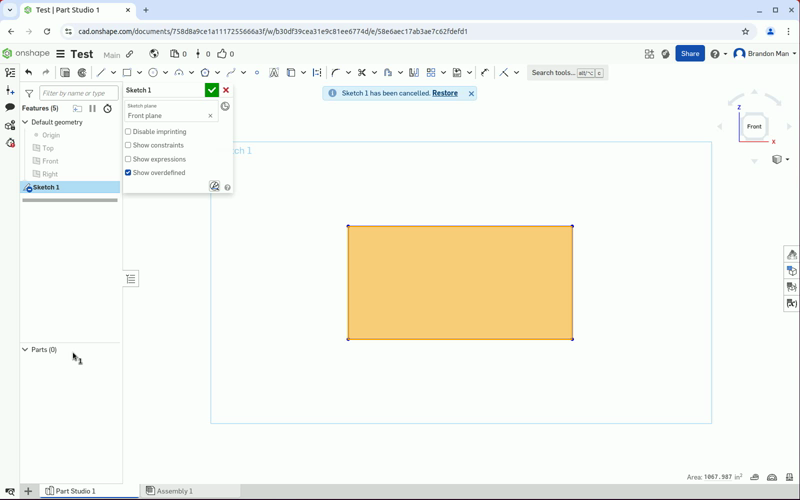
key(shift+y)
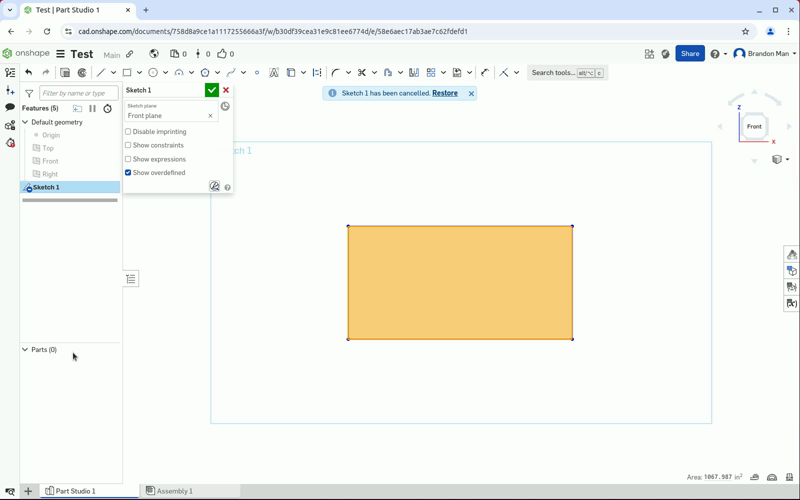
key(shift+e)
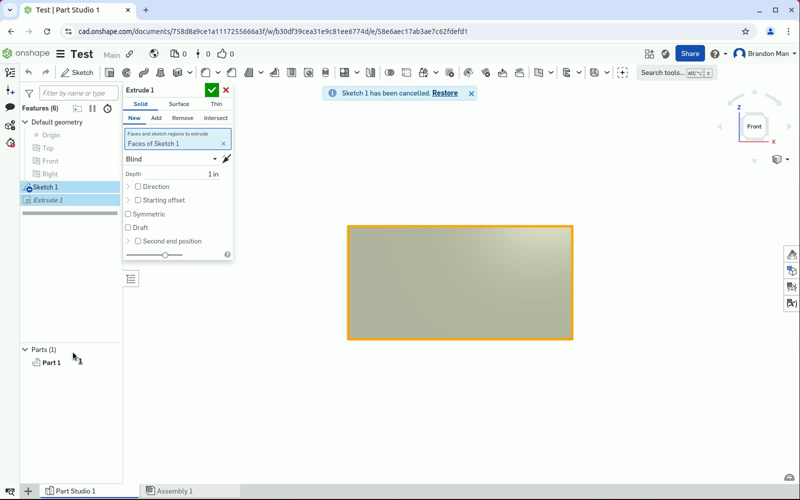
mouse_move(143, 106)
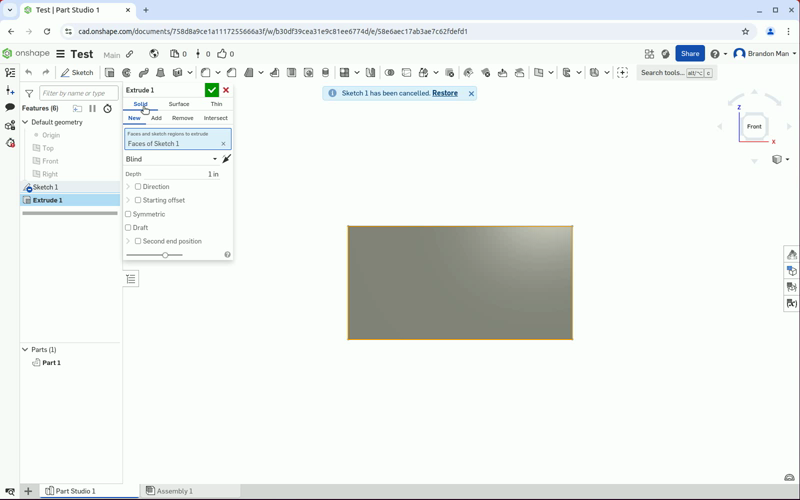
click(143, 106)
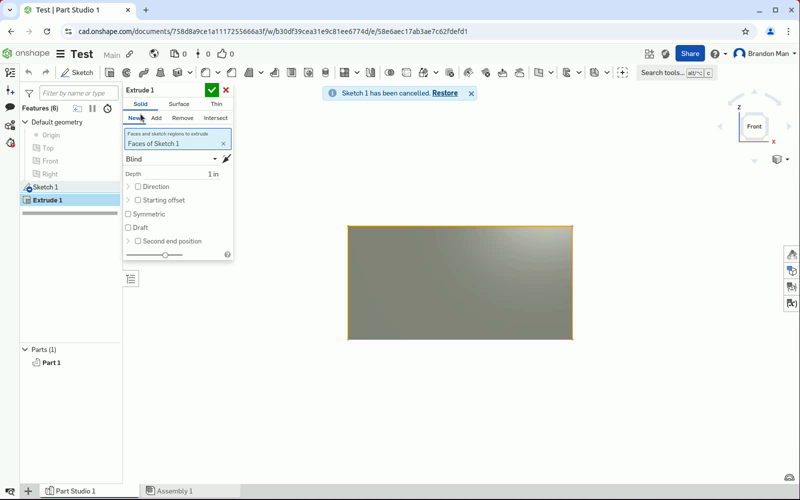
mouse_move(137, 120)
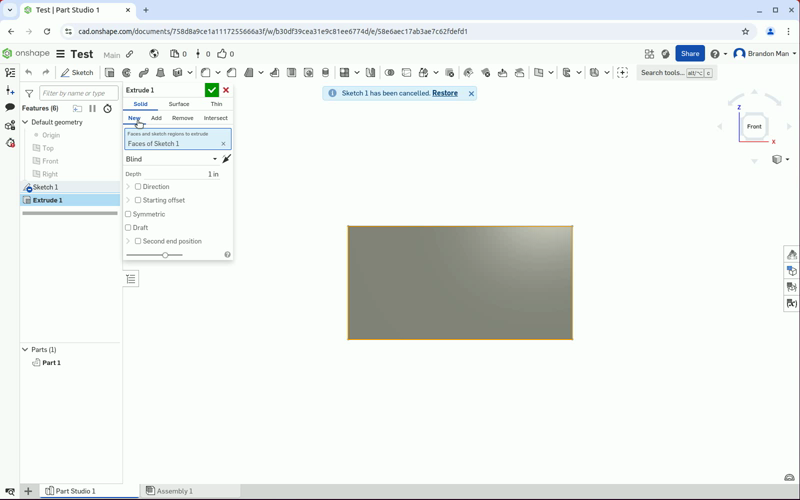
click(137, 120)
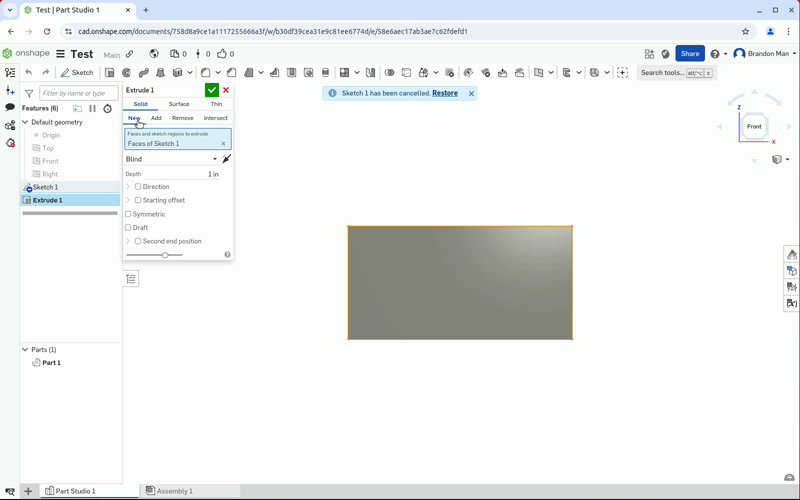
key(tab, 4)
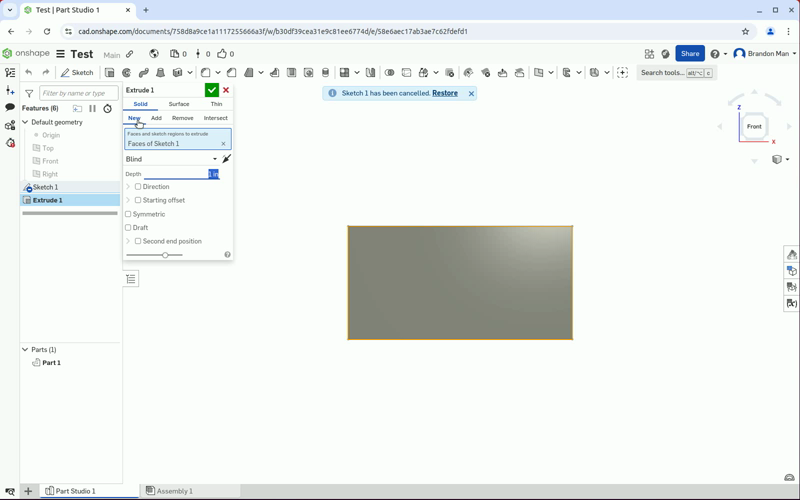
text(2.888)
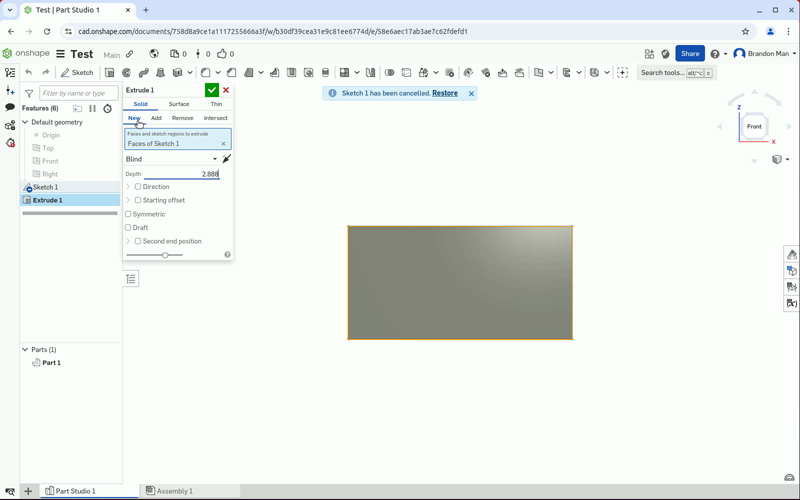
key(tab, 3)
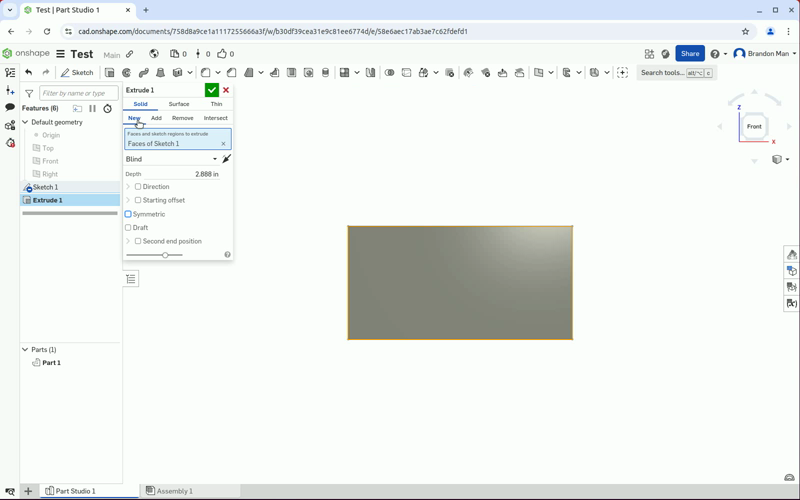
key(space)
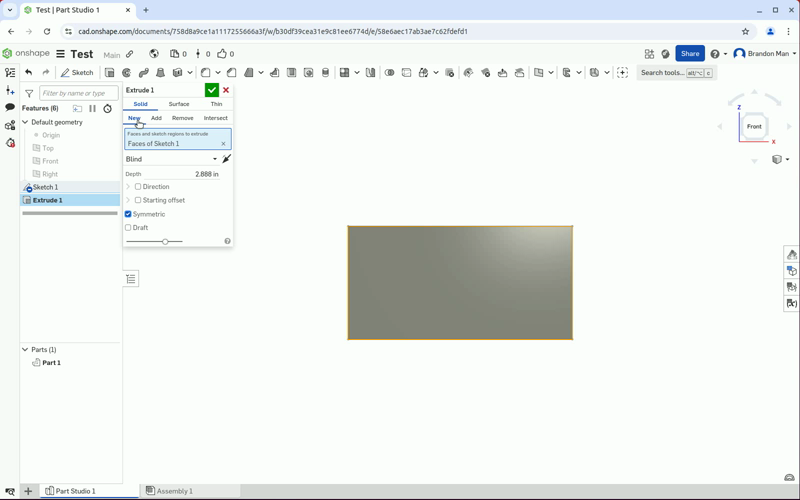
key(enter)
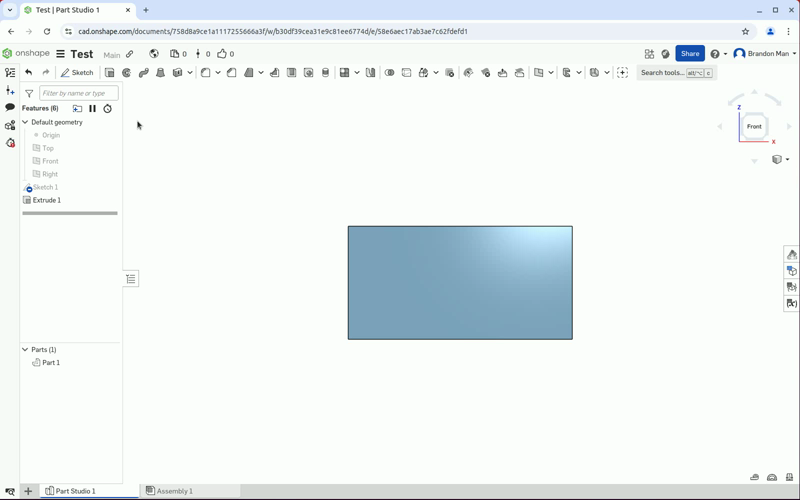
key(shift+h)
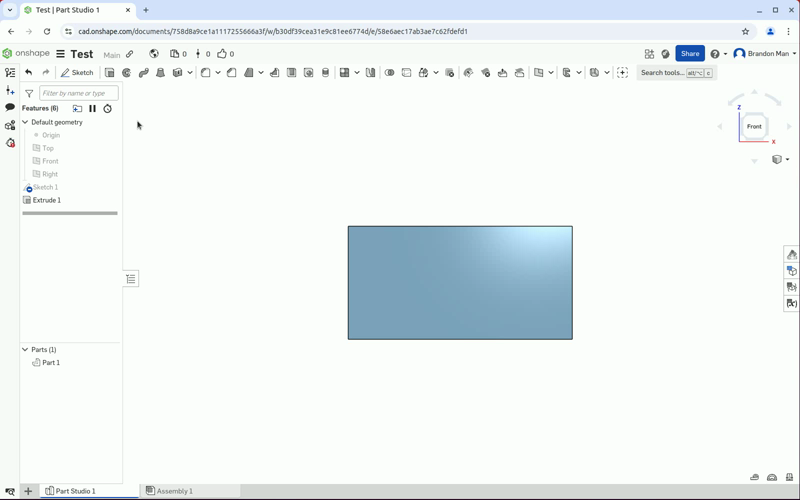
key(shift+h)
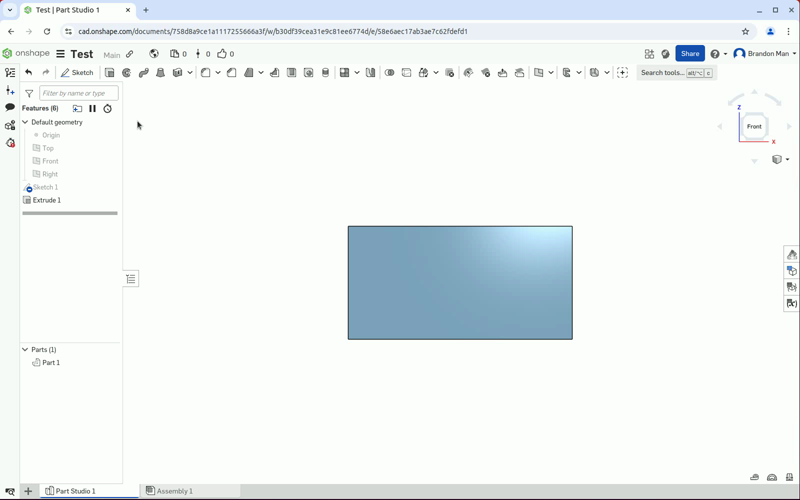
mouse_move(73, 189)
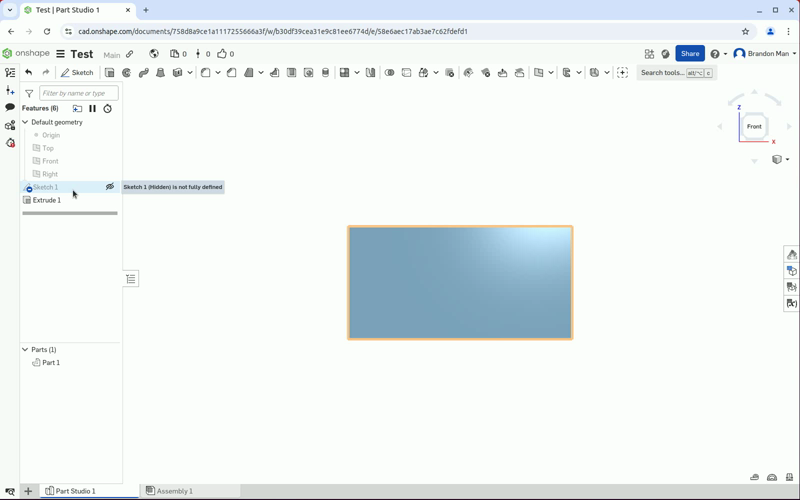
click(73, 189)
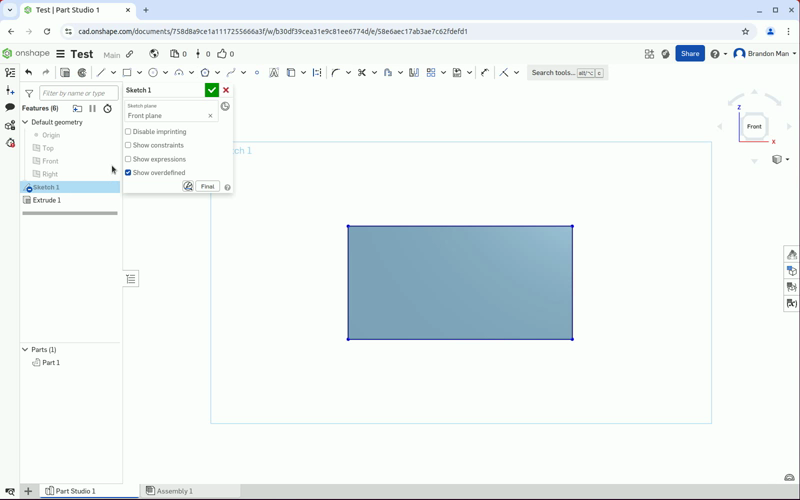
mouse_move(229, 92)
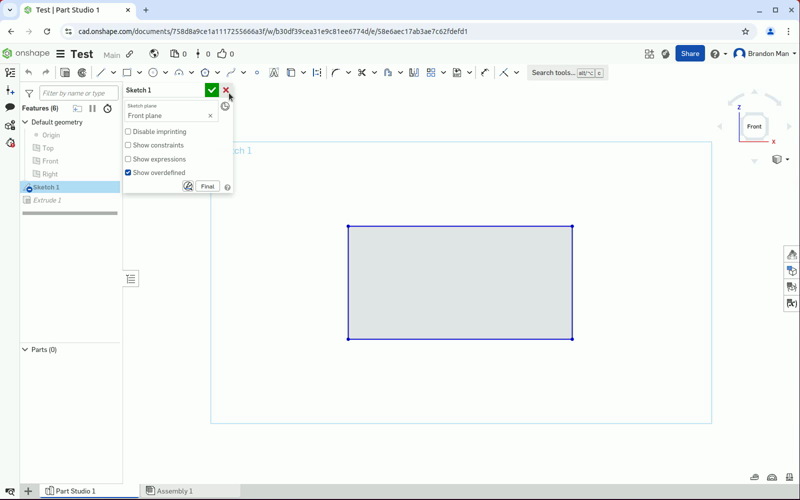
click(229, 92)
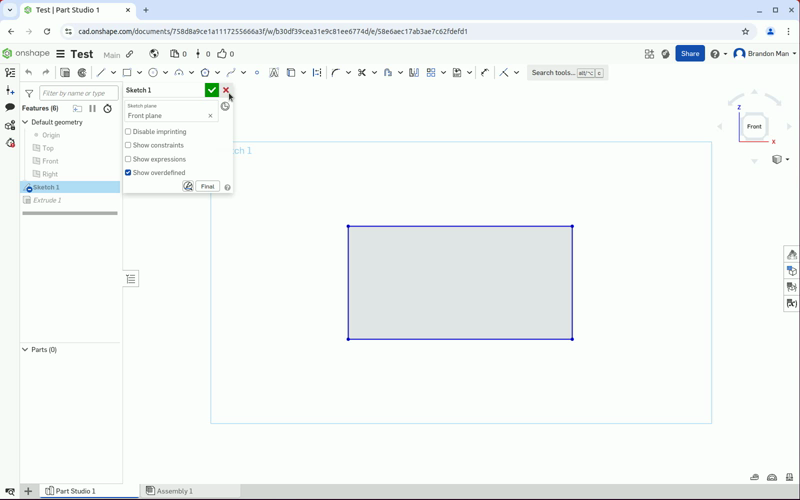
key(shift+s)
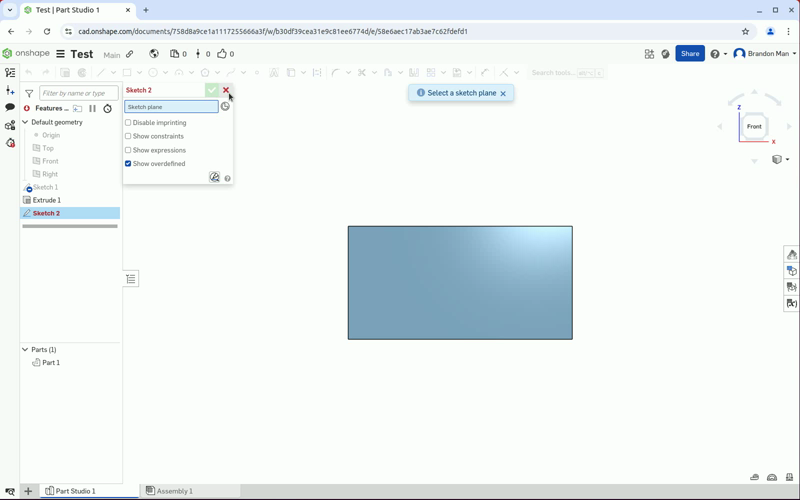
mouse_move(73, 163)
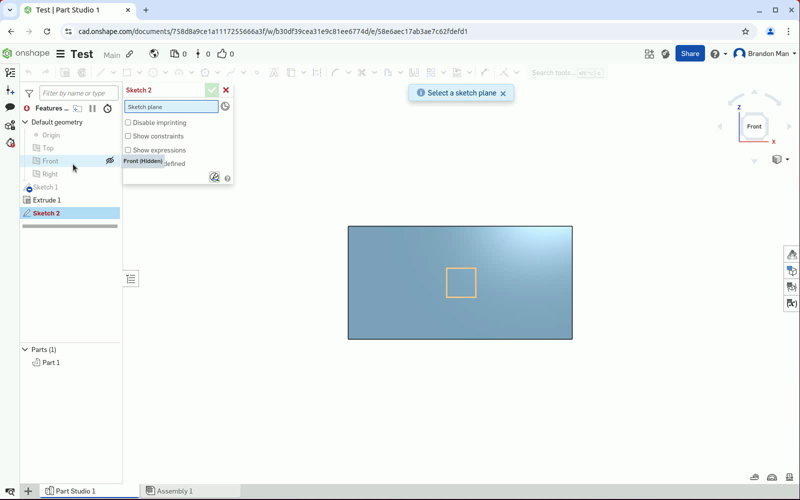
click(73, 163)
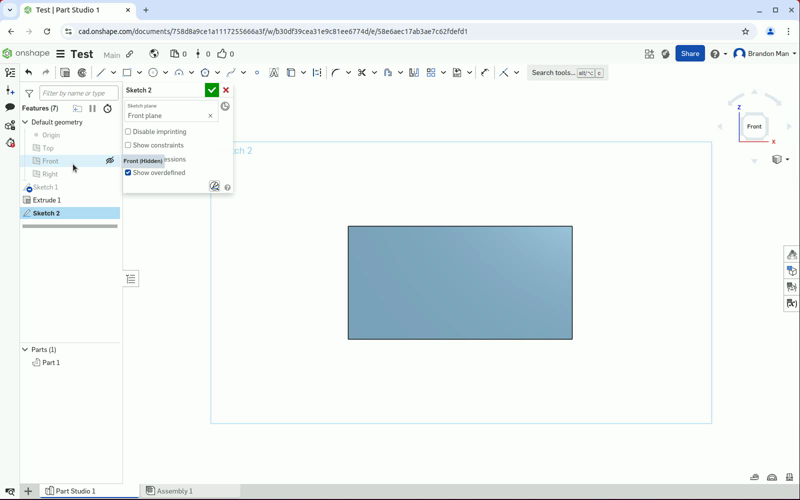
mouse_move(73, 352)
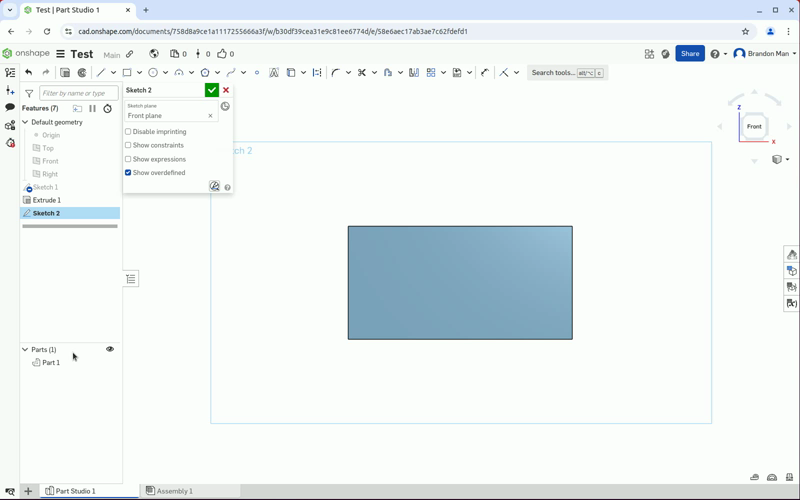
key(y)
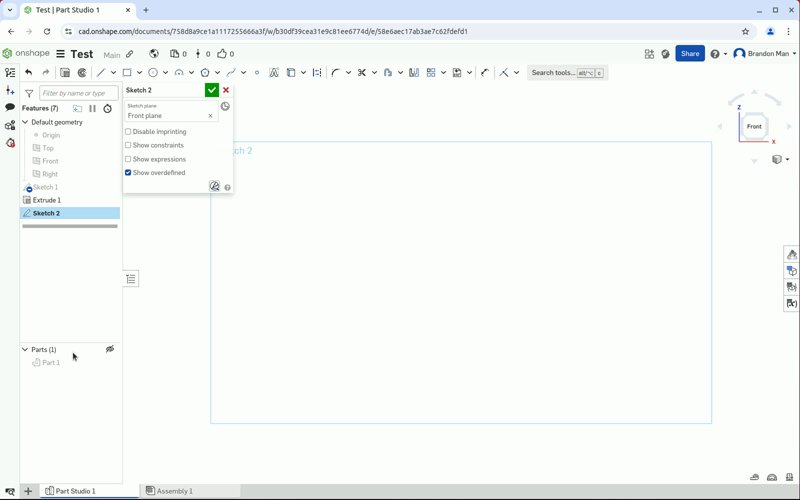
key(l)
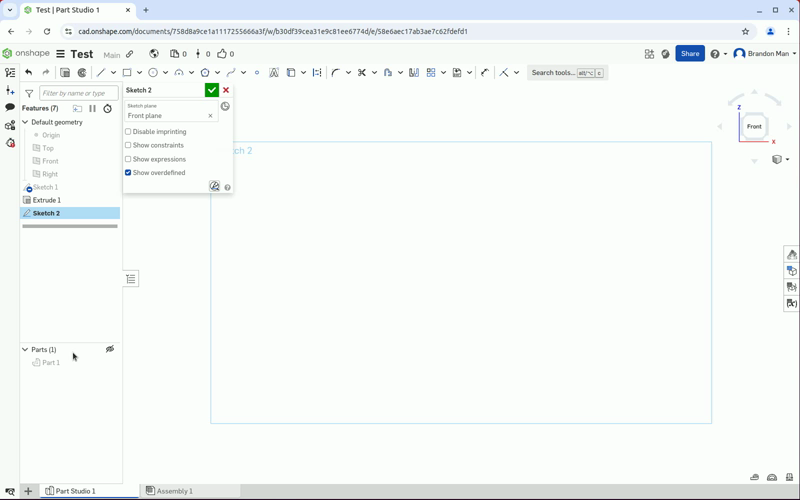
key_down(shift)
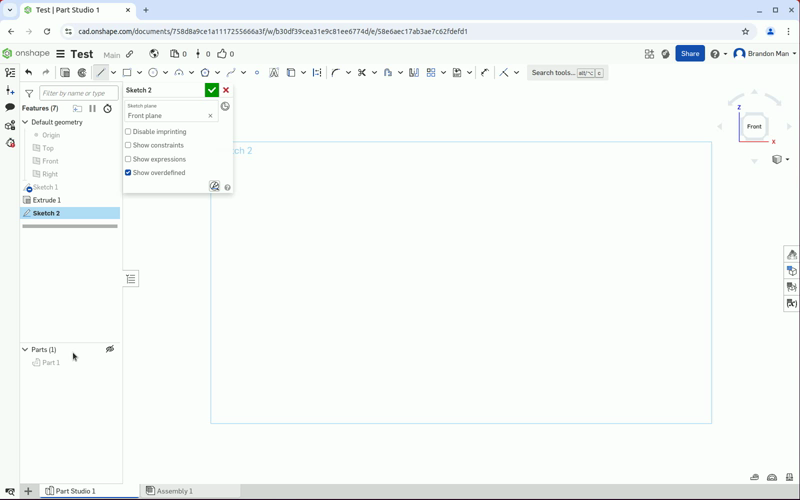
mouse_move(348, 339)
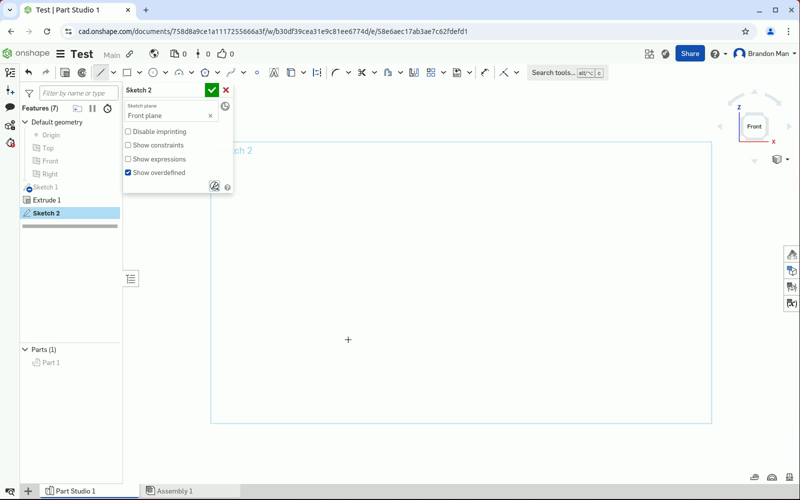
click(348, 339)
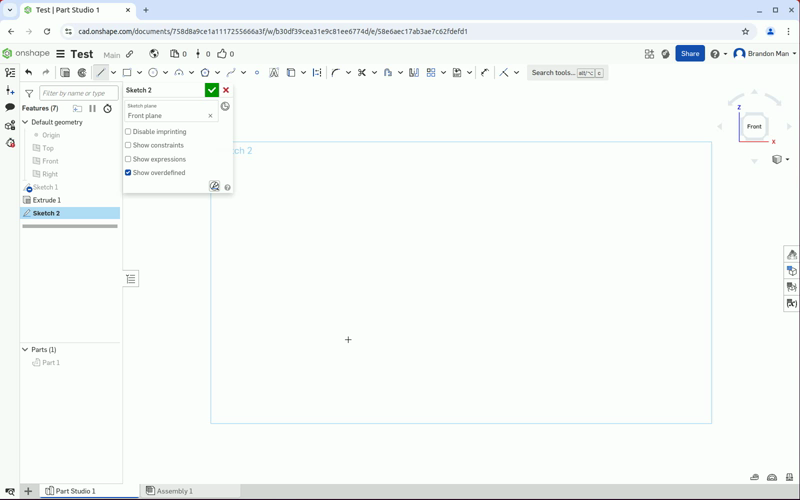
key_up(shift)
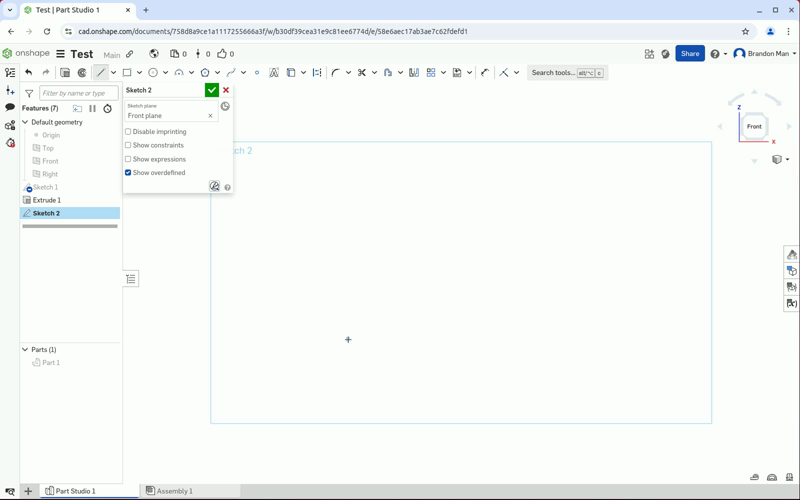
key_down(shift)
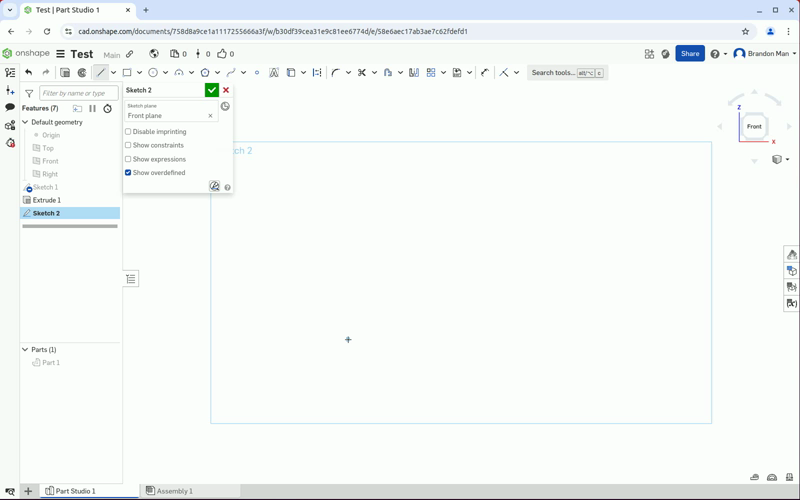
mouse_move(572, 339)
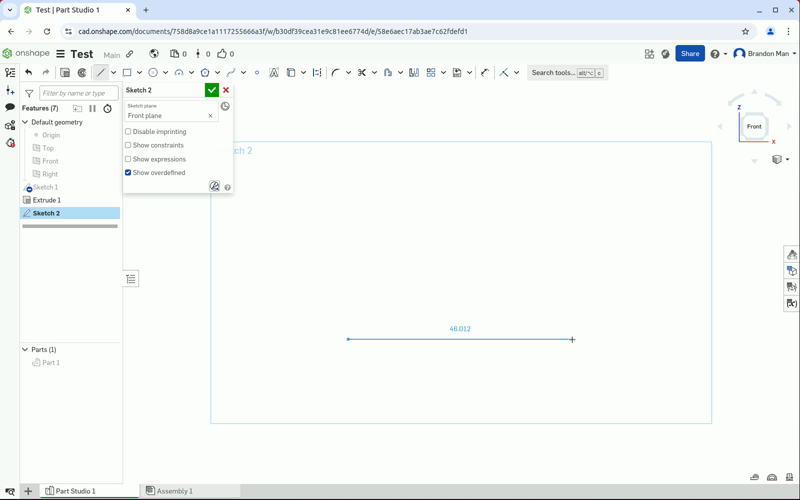
click(572, 339)
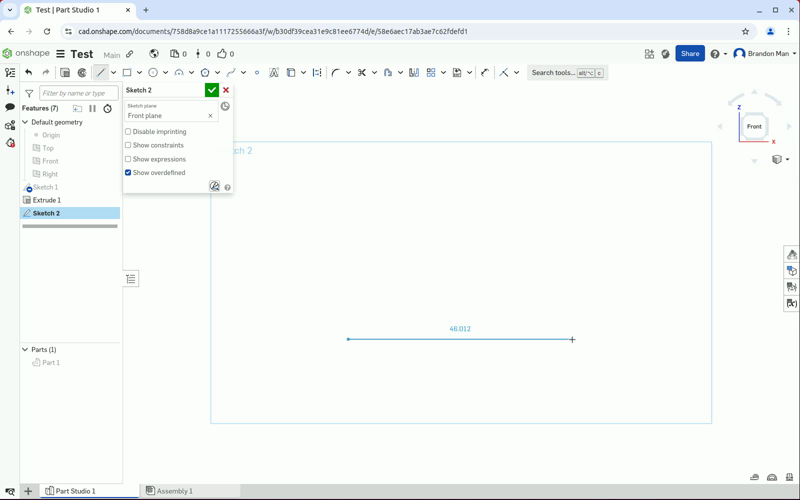
key_up(shift)
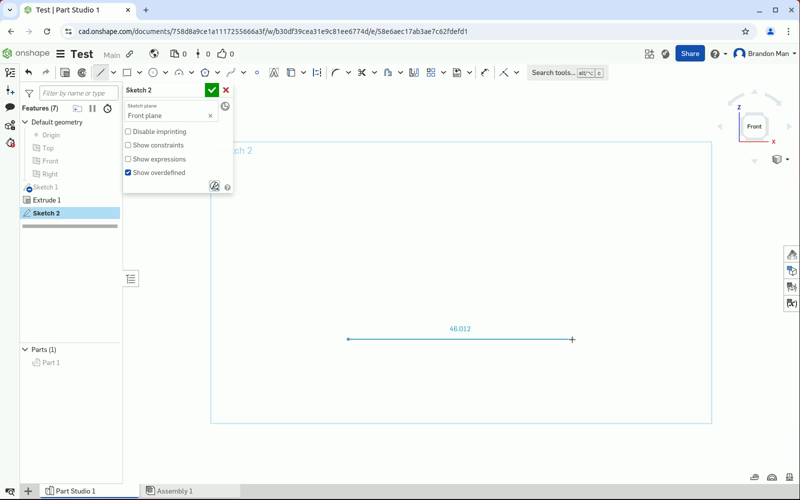
key_down(shift)
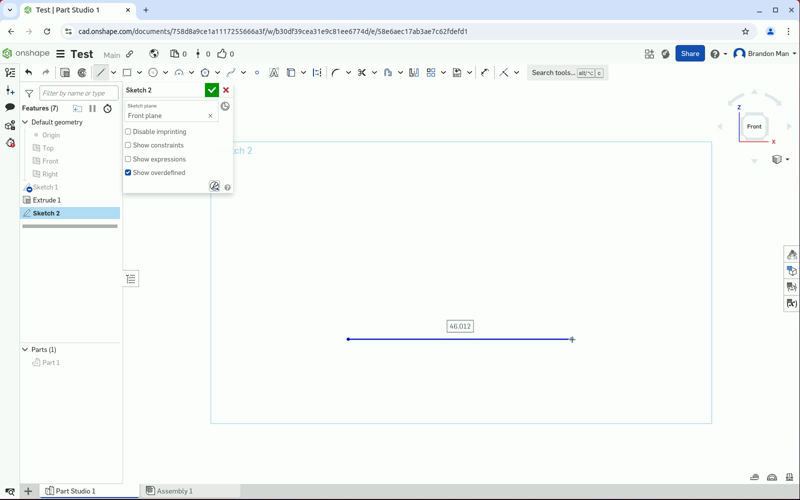
mouse_move(572, 226)
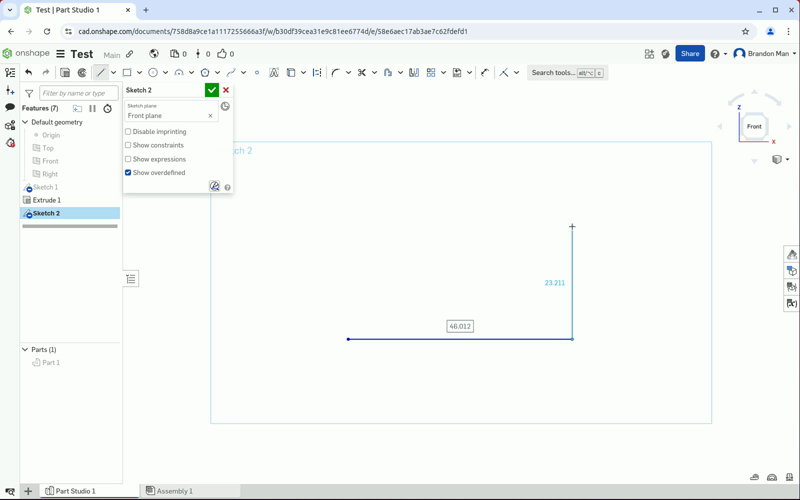
click(572, 226)
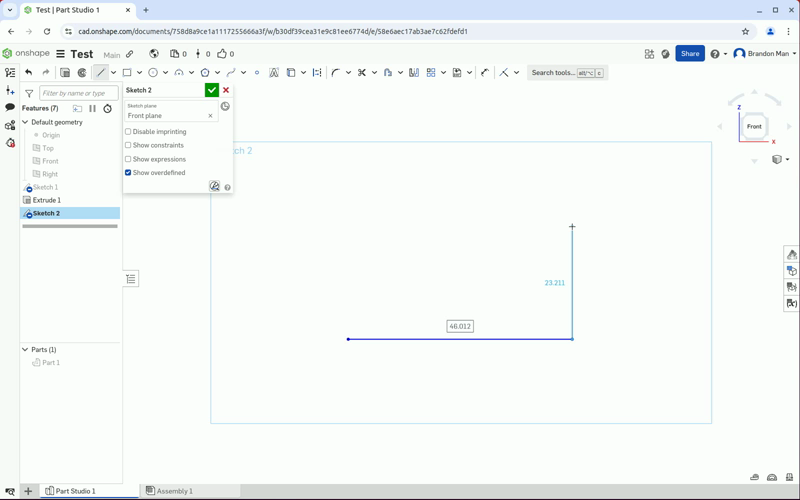
key_up(shift)
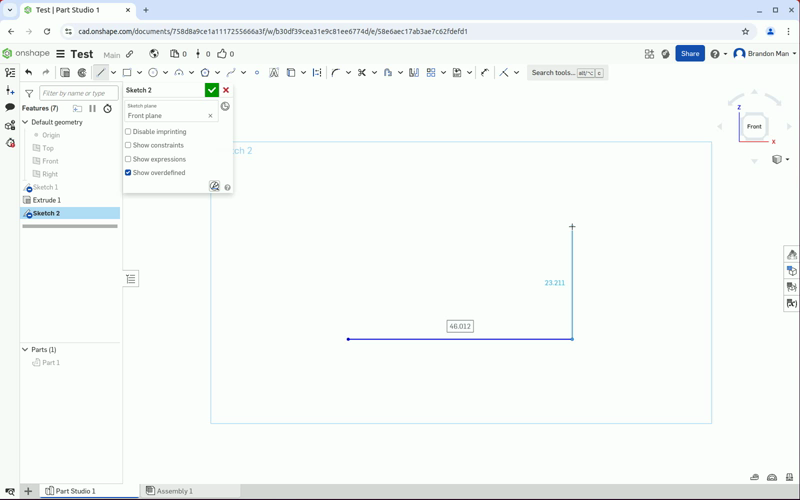
key_down(shift)
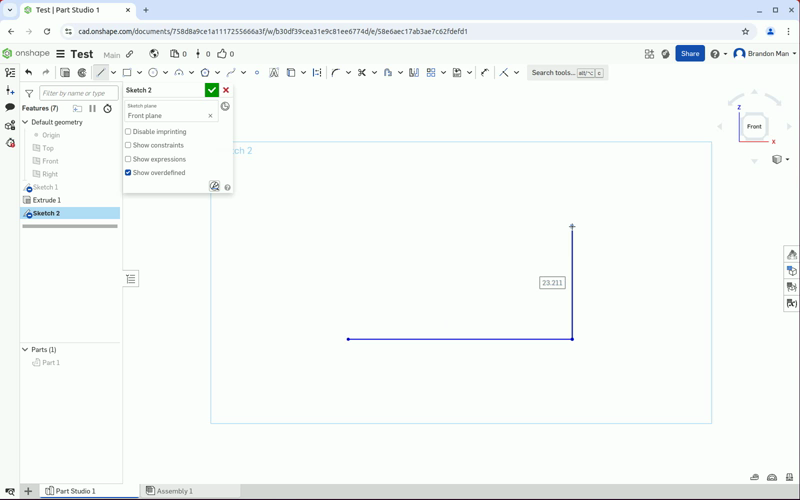
mouse_move(348, 226)
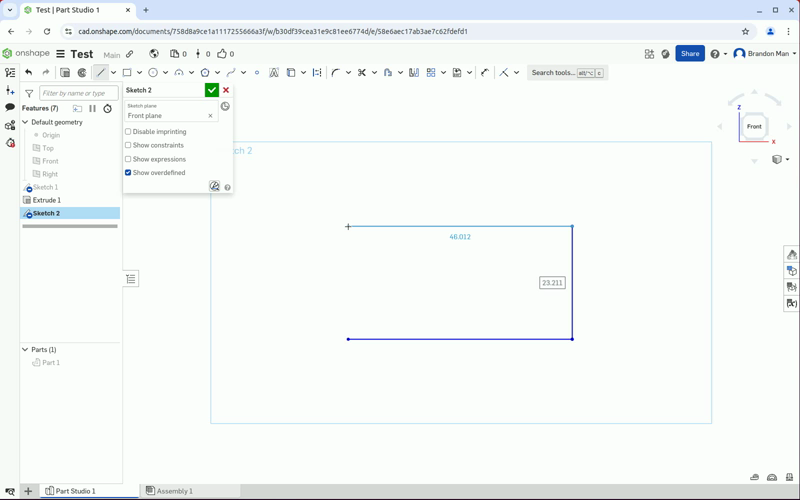
click(348, 226)
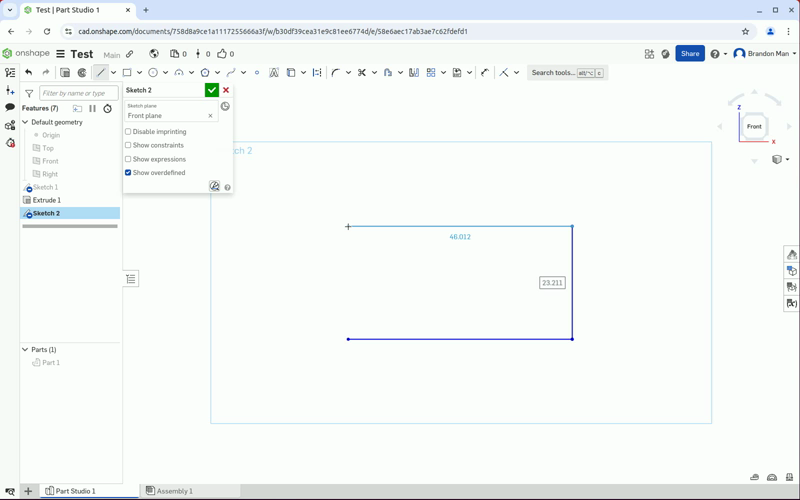
key_up(shift)
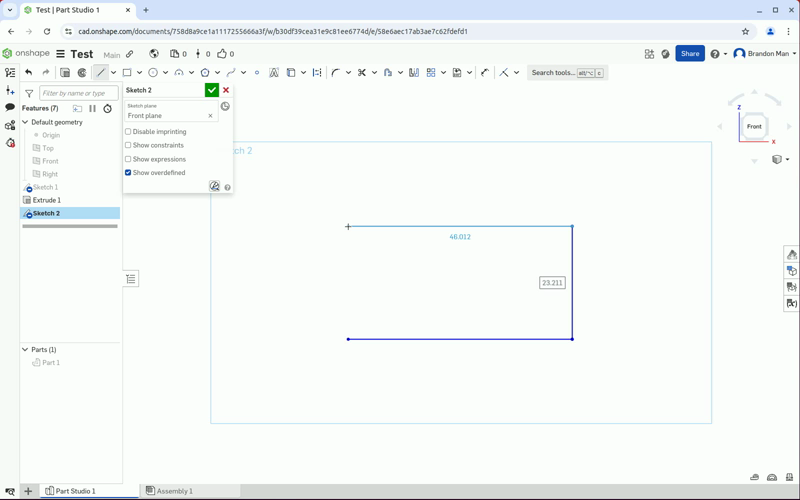
key_down(shift)
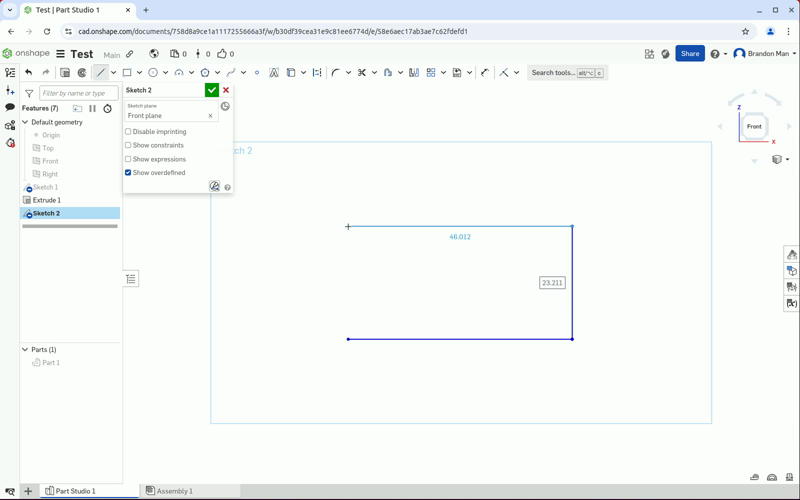
mouse_move(348, 339)
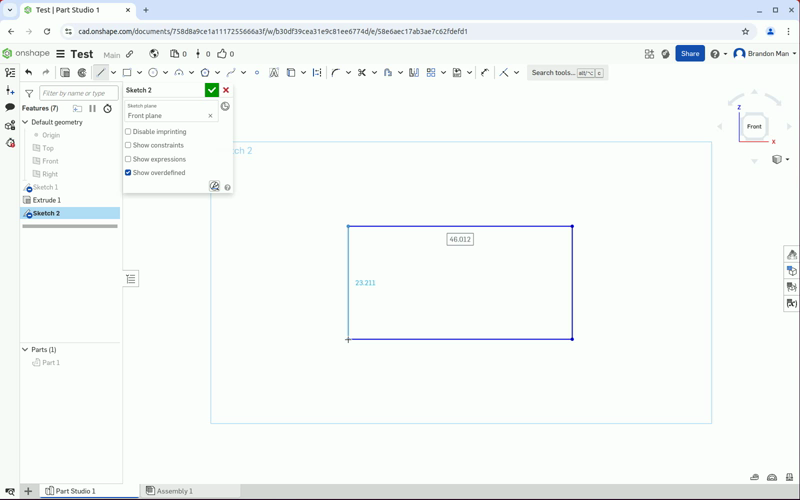
key_up(shift)
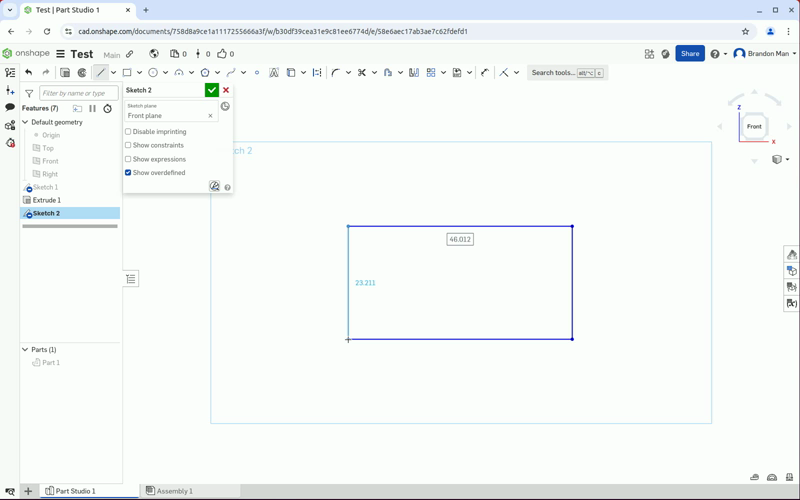
click(348, 339)
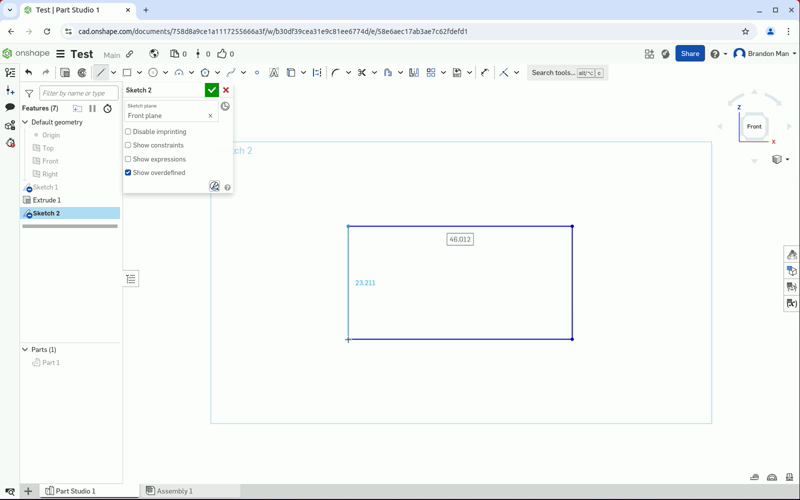
key(esc)
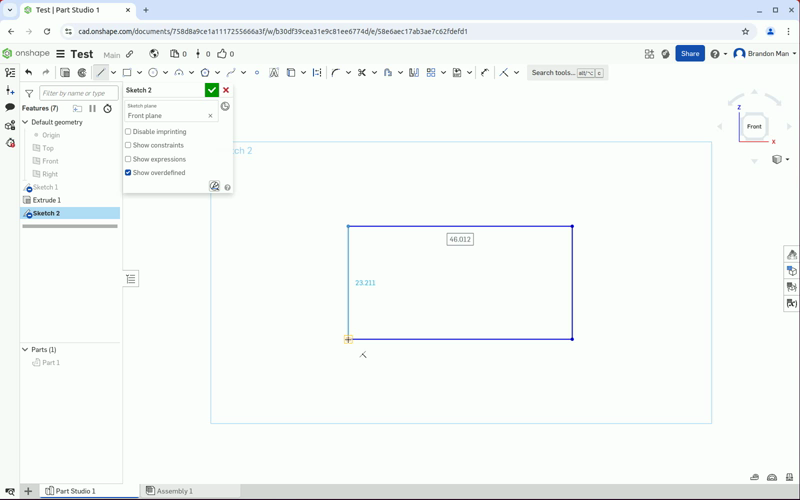
mouse_move(445, 274)
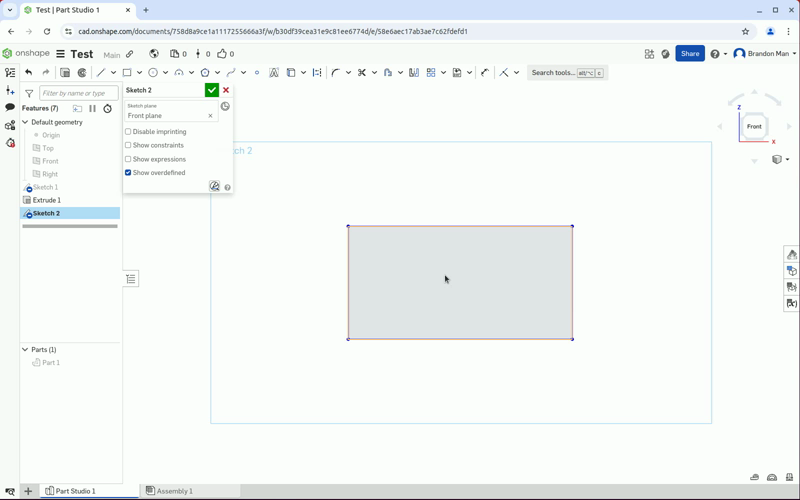
click(445, 274)
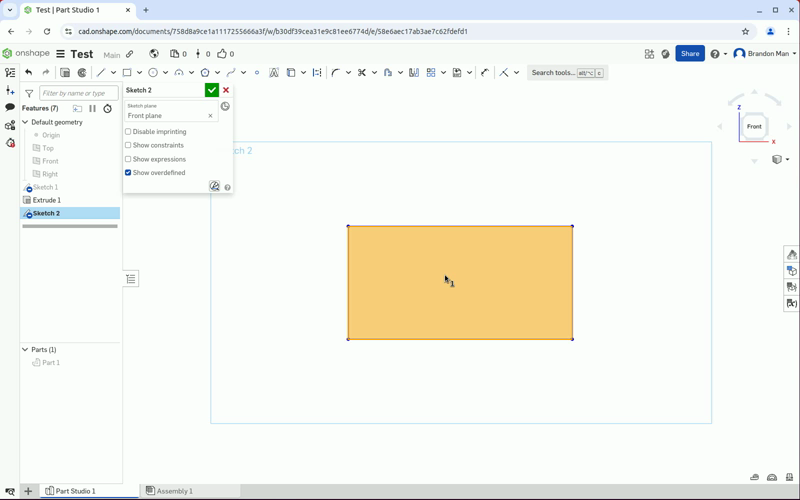
mouse_move(73, 352)
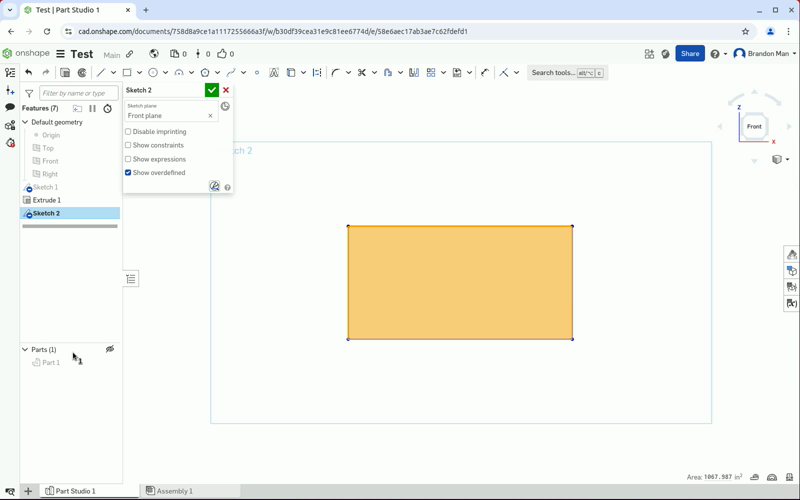
key(shift+y)
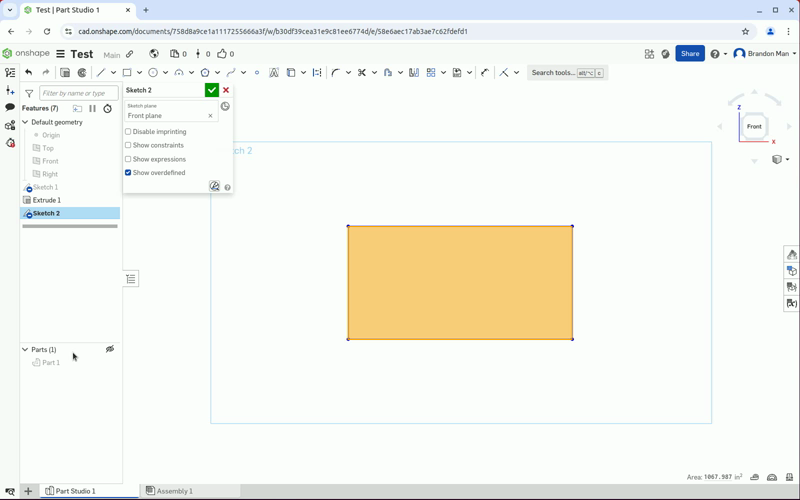
key(shift+e)
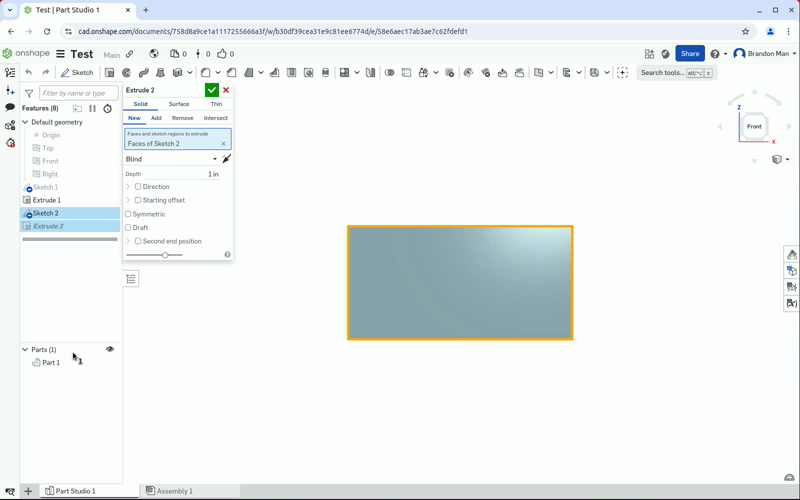
mouse_move(143, 106)
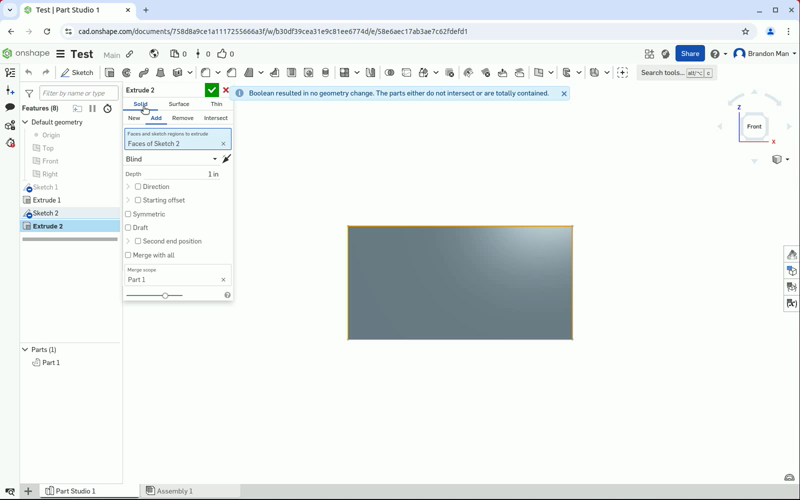
click(143, 106)
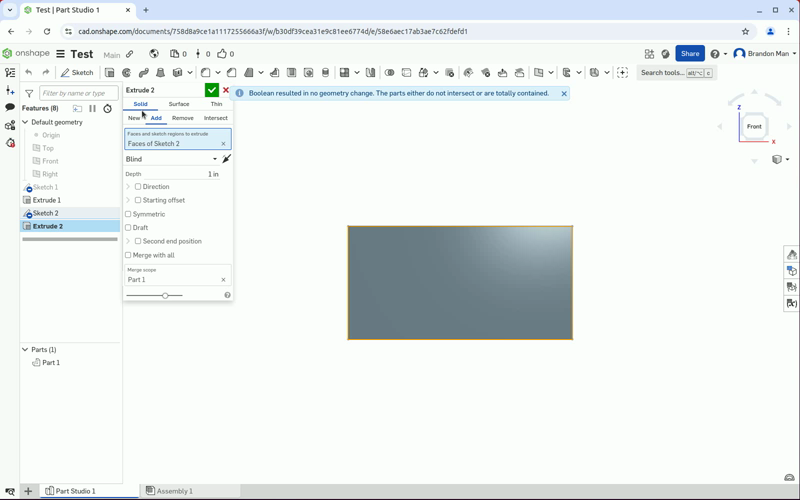
mouse_move(137, 120)
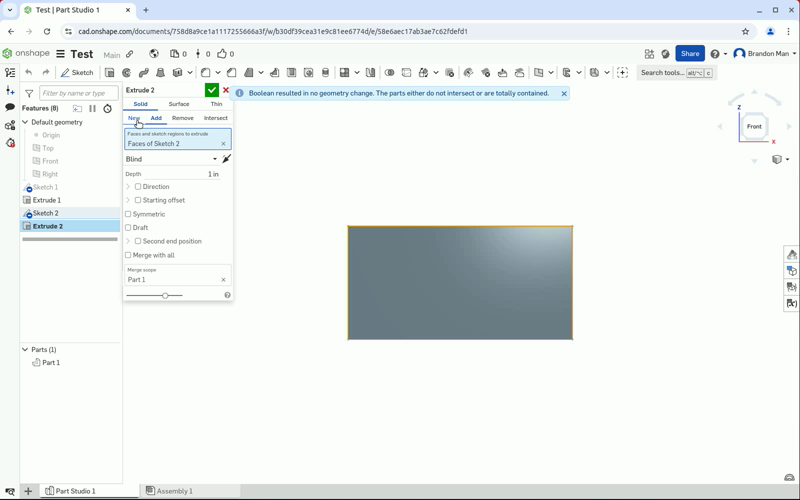
click(137, 120)
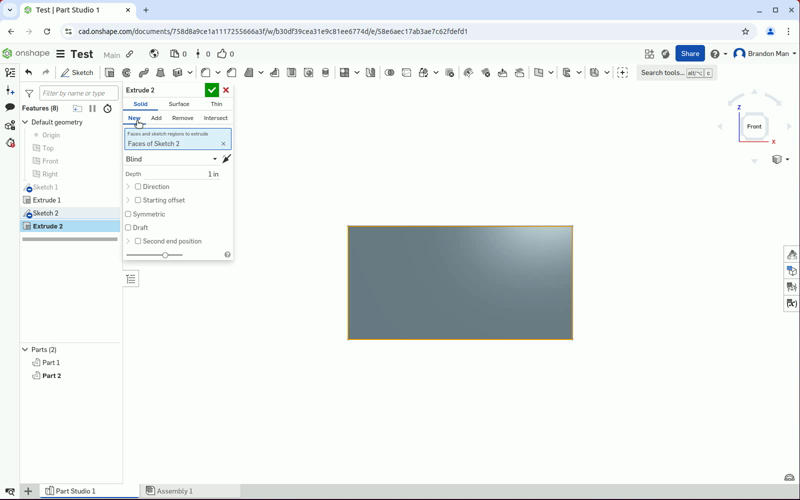
key(tab, 4)
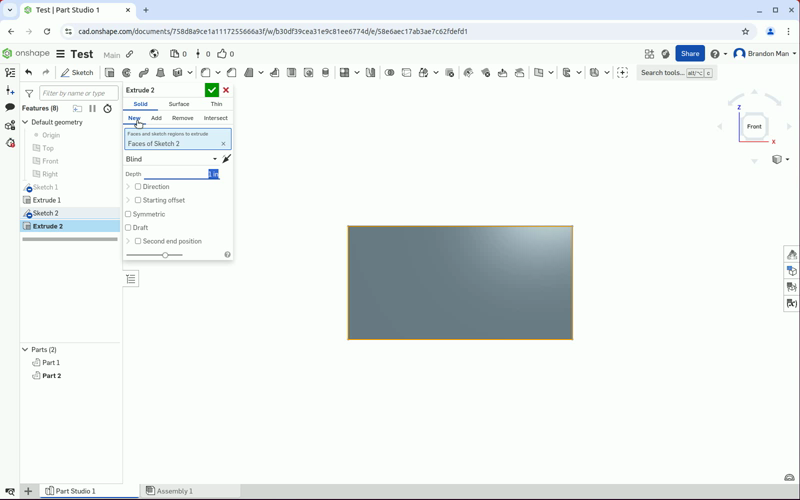
text(2.888)
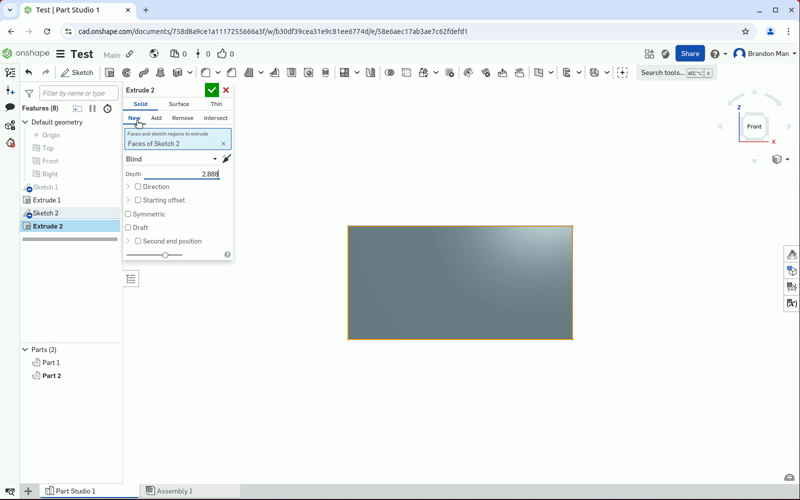
key(tab, 3)
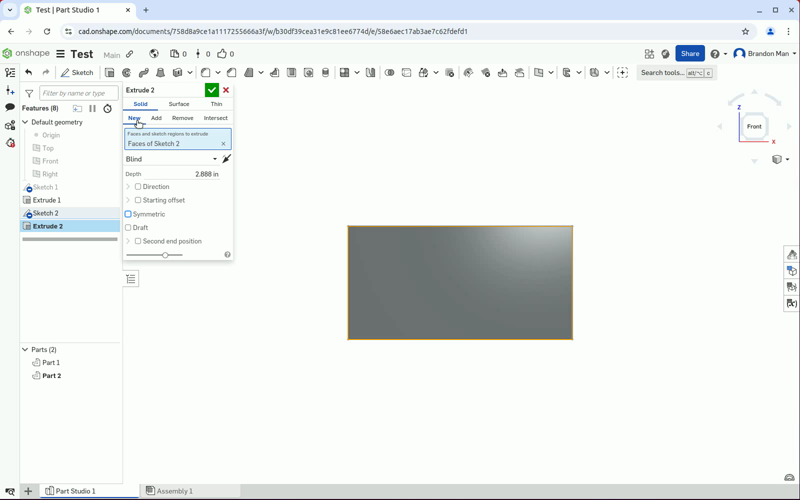
key(space)
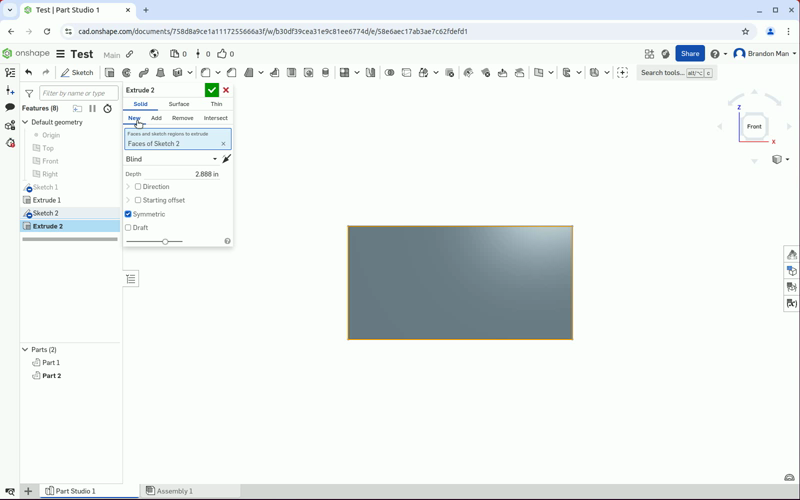
key(enter)
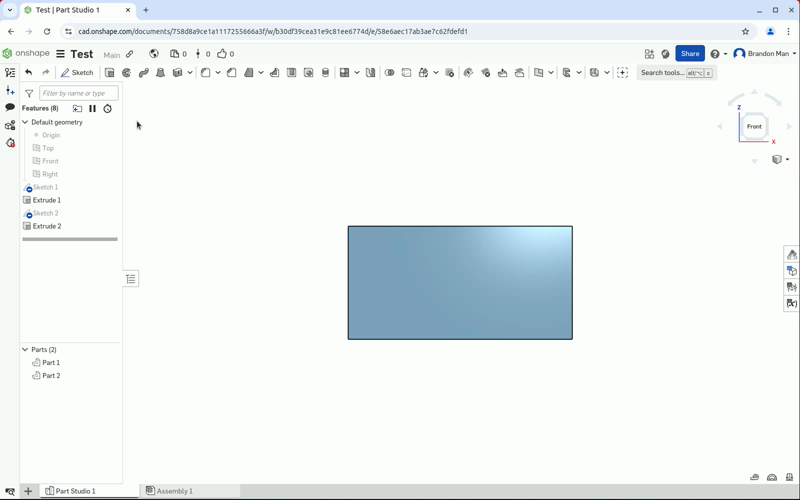
key(shift+h)
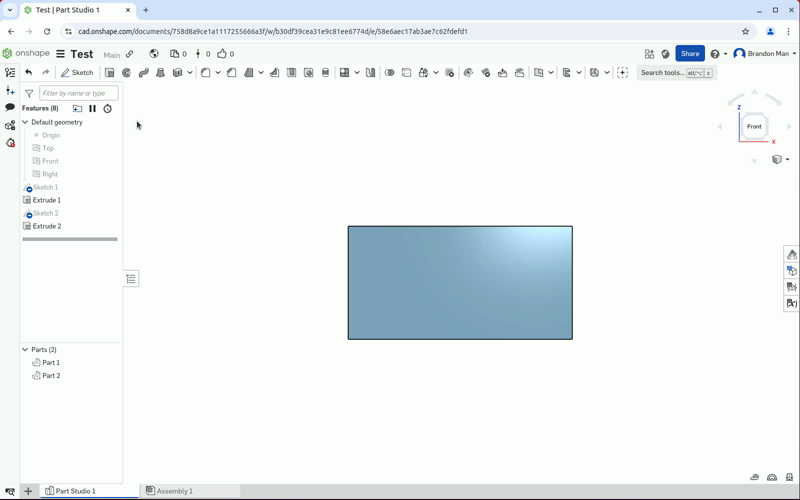
key(shift+h)
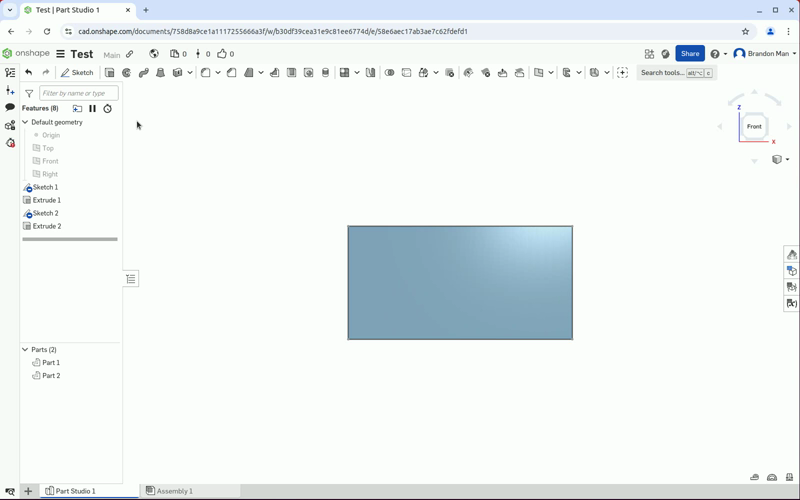
key(shift+7)
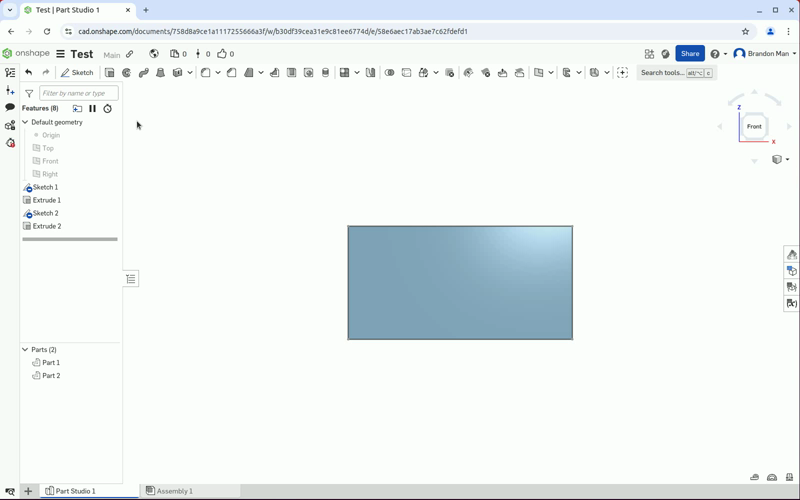
key(left, 2)
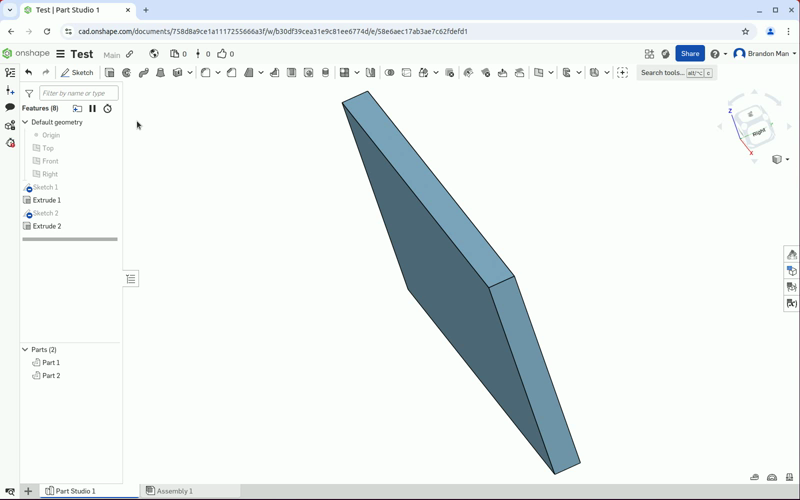
key(down, 2)
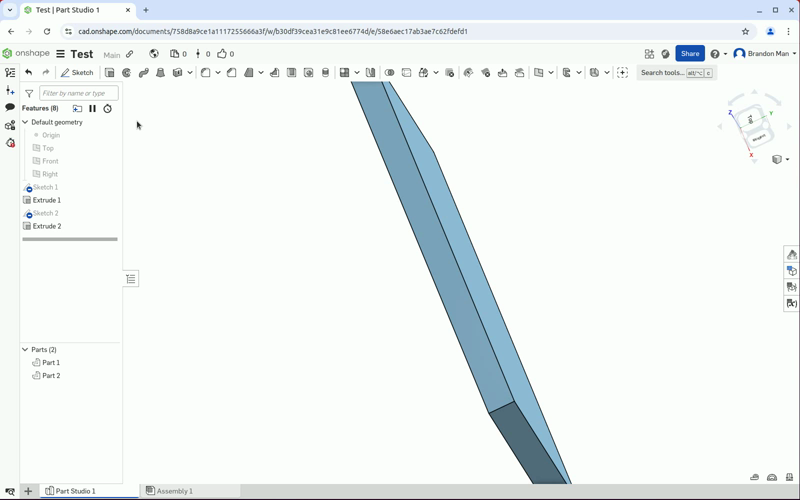
key(up, 2)
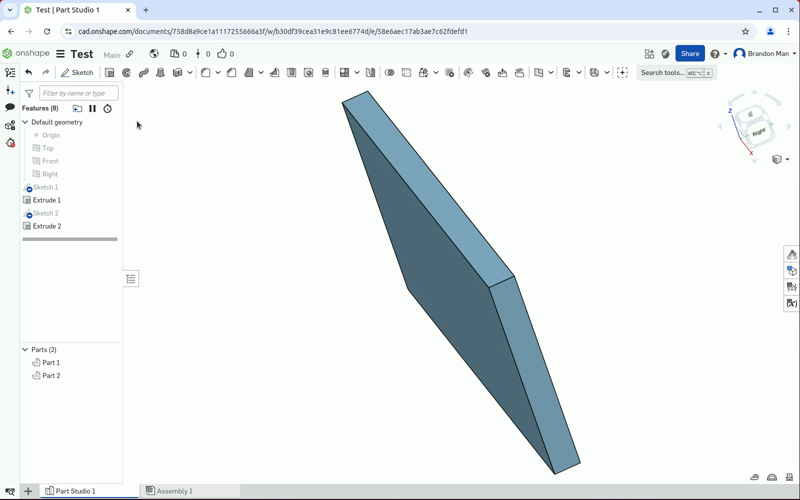
key(right, 2)
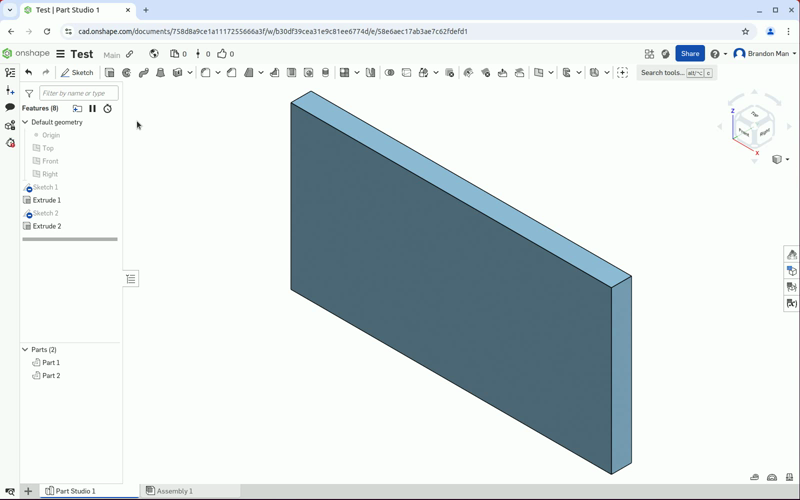
mouse_move(73, 189)
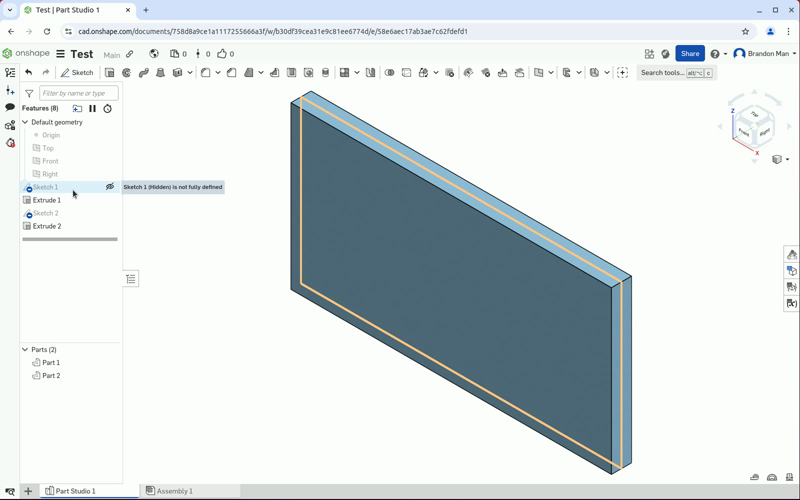
click(73, 189)